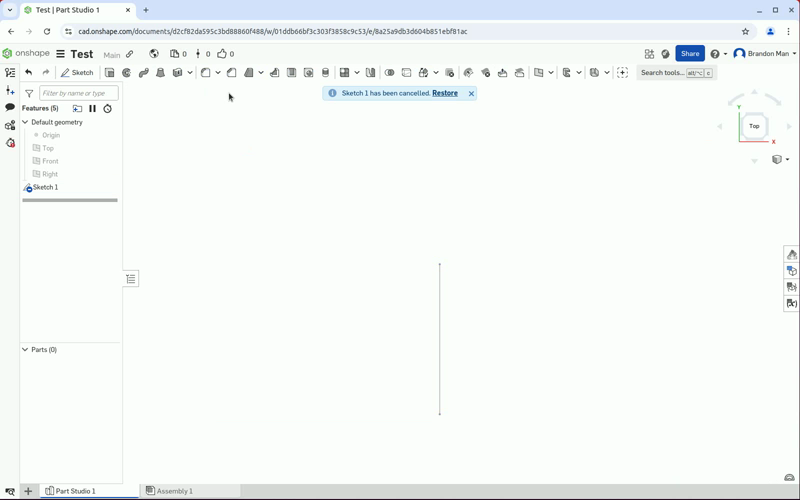
key(shift+h)
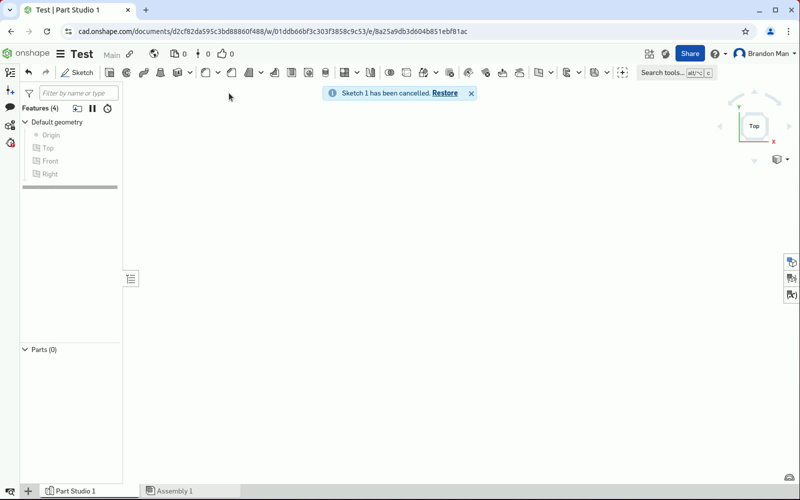
key(shift+s)
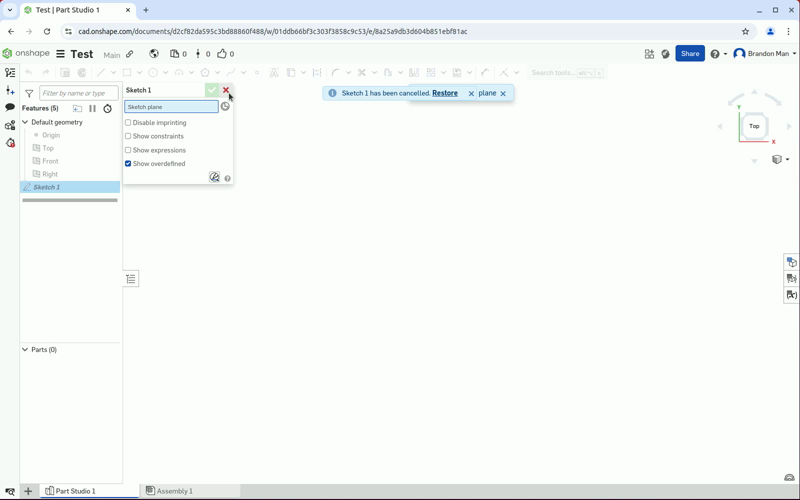
mouse_move(73, 150)
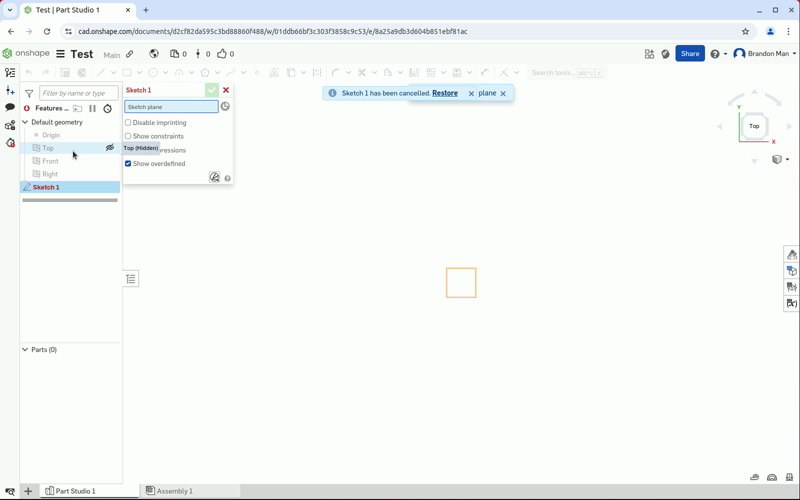
click(73, 150)
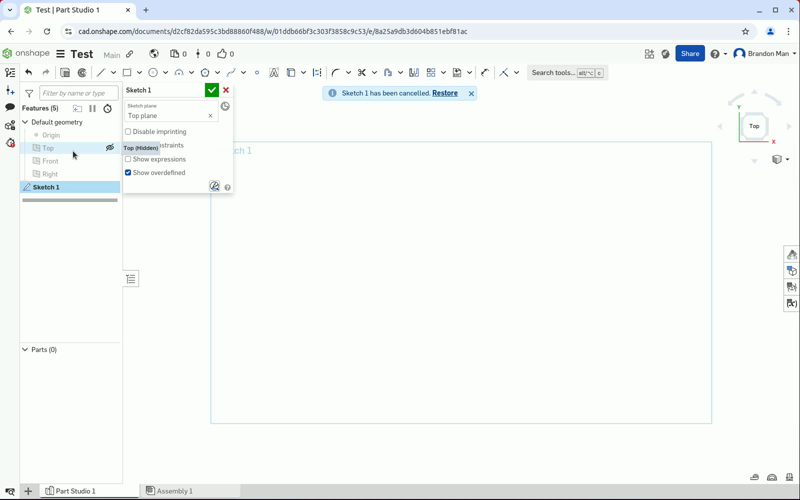
mouse_move(73, 352)
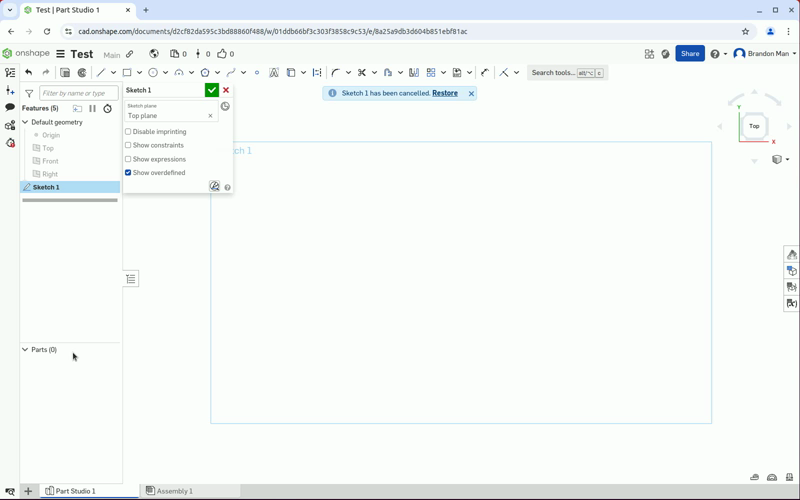
key(y)
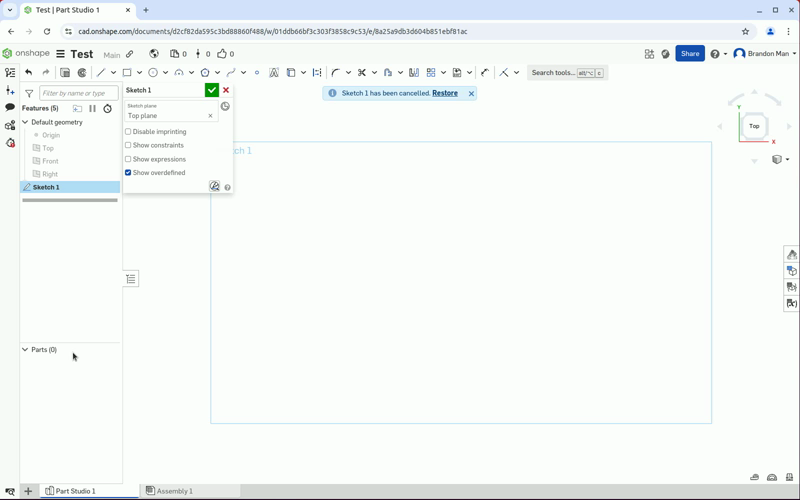
key(c)
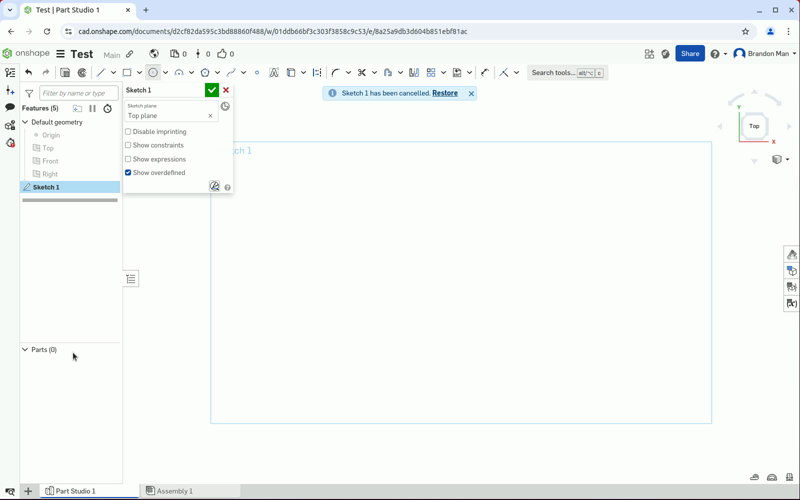
key_down(shift)
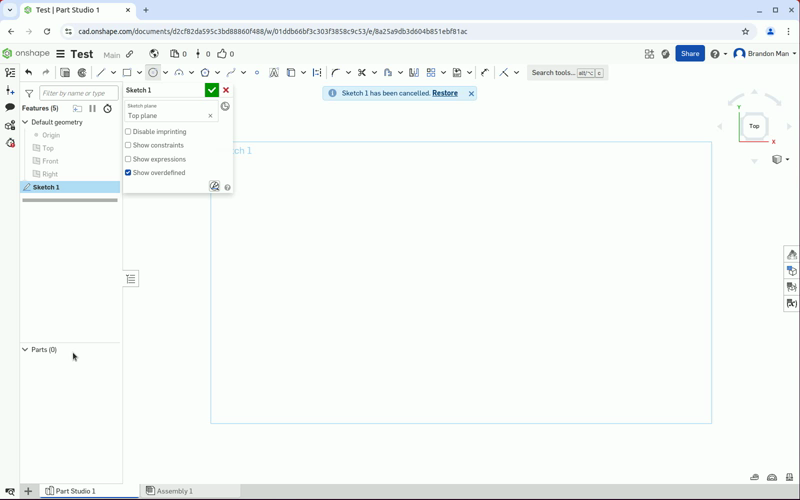
mouse_move(441, 275)
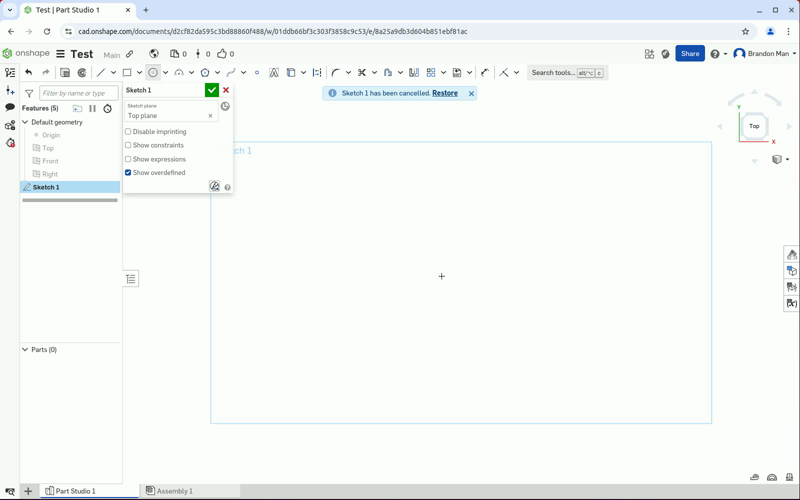
click(441, 275)
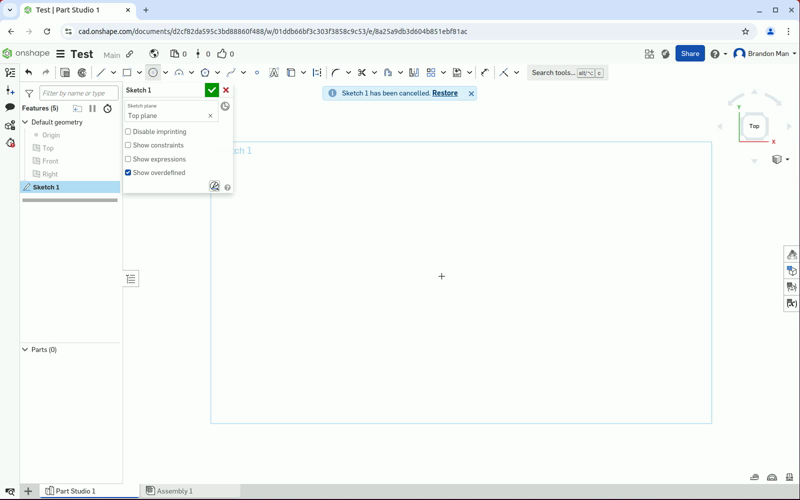
key_up(shift)
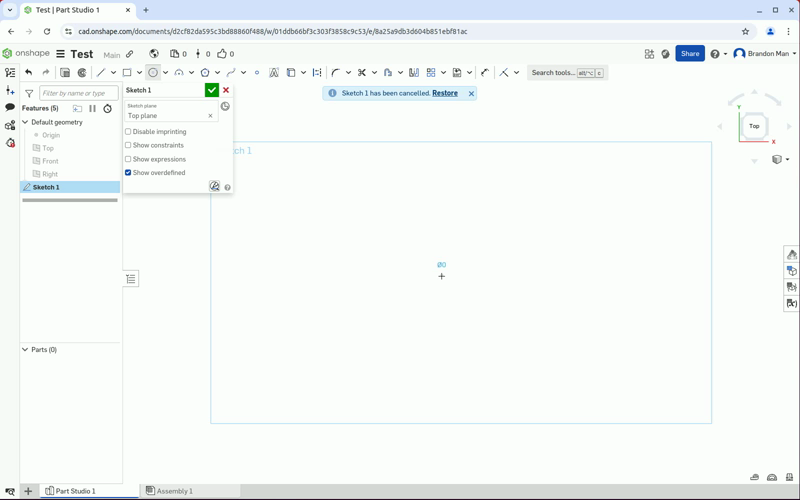
mouse_move(462, 275)
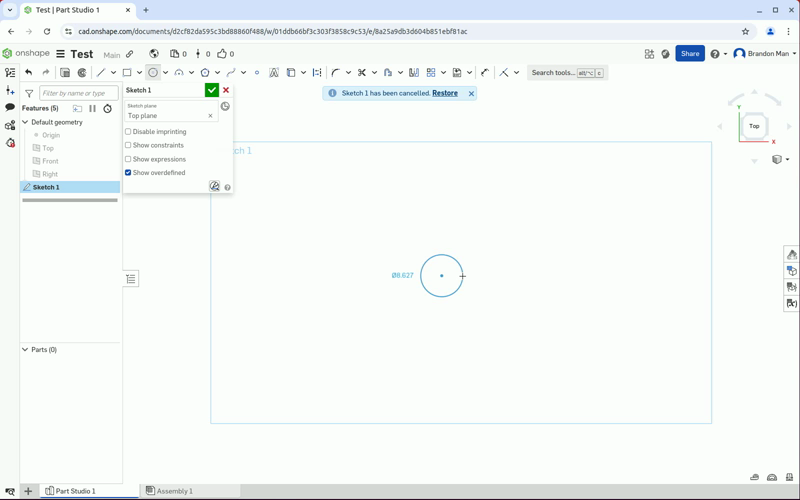
click(462, 275)
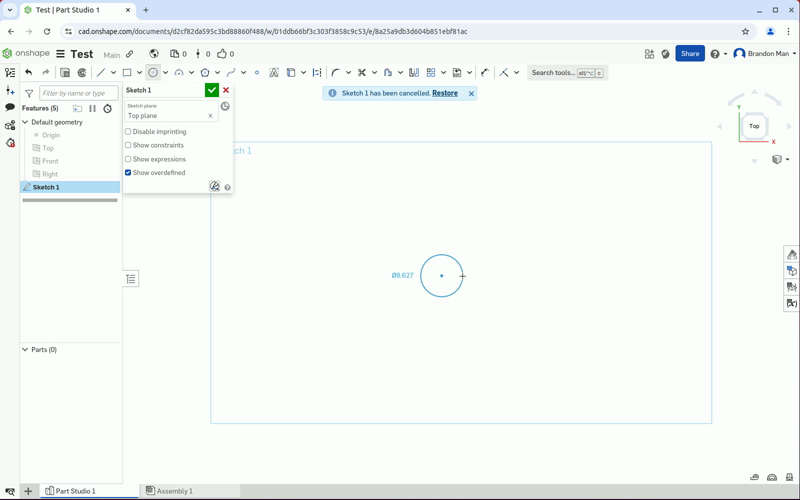
key(esc)
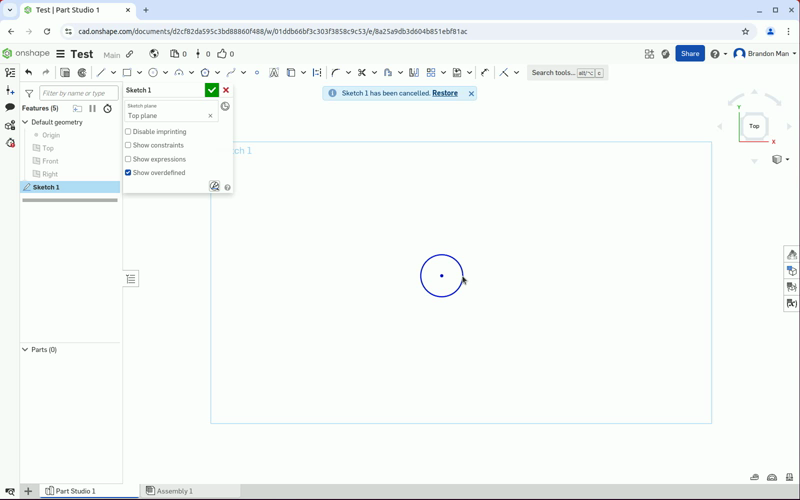
key(c)
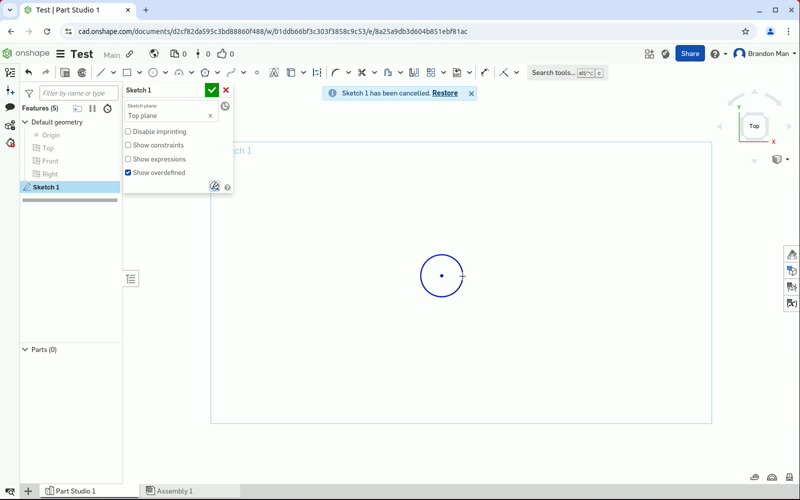
key_down(shift)
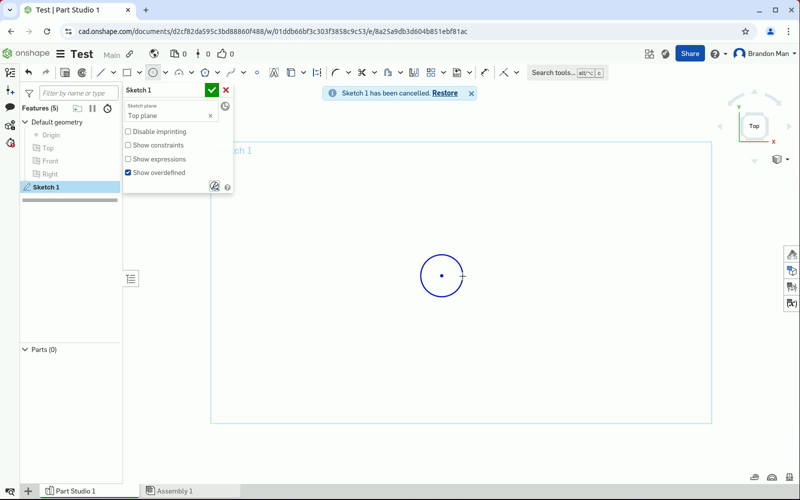
mouse_move(441, 275)
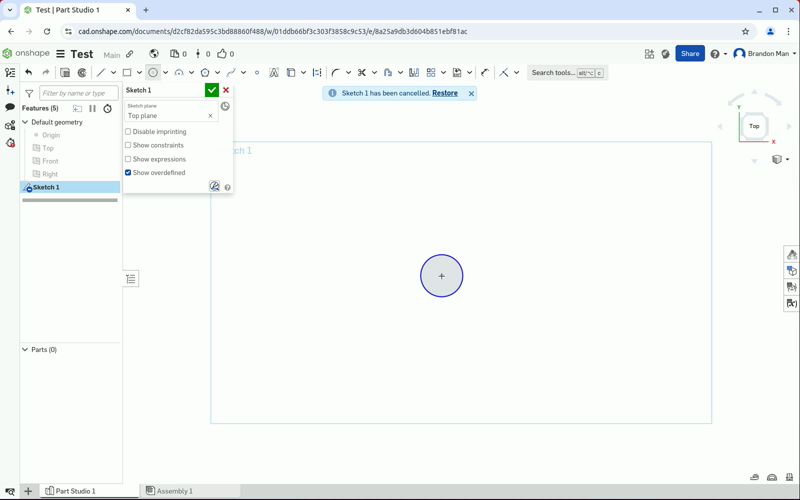
click(441, 275)
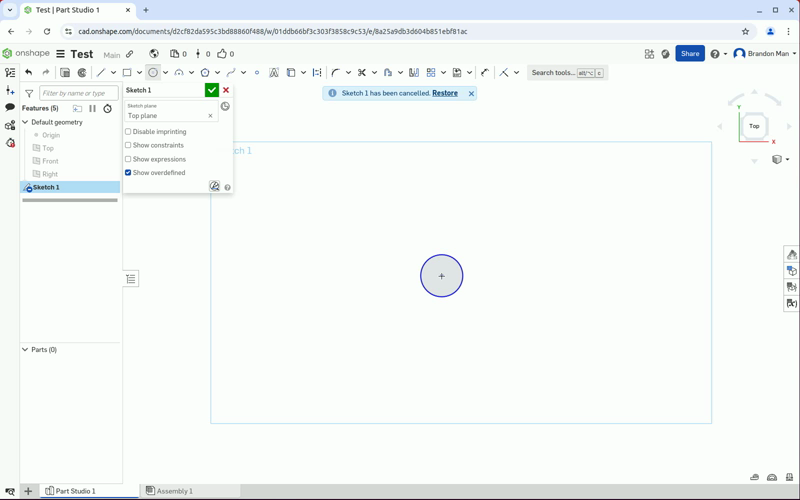
key_up(shift)
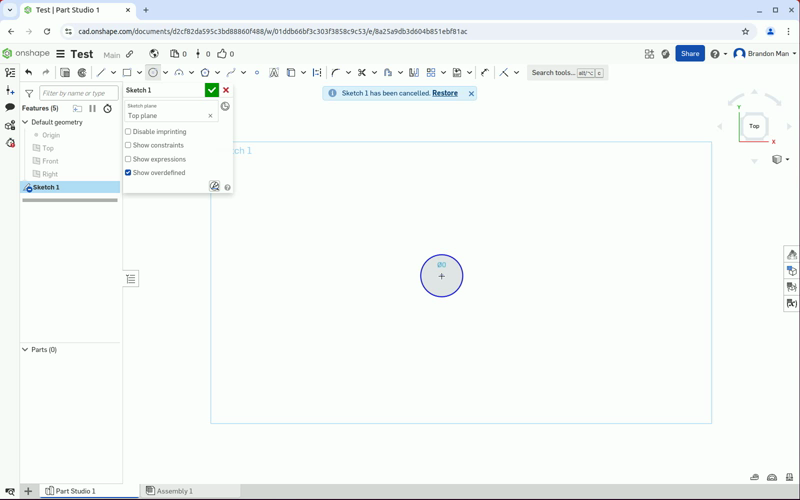
mouse_move(453, 275)
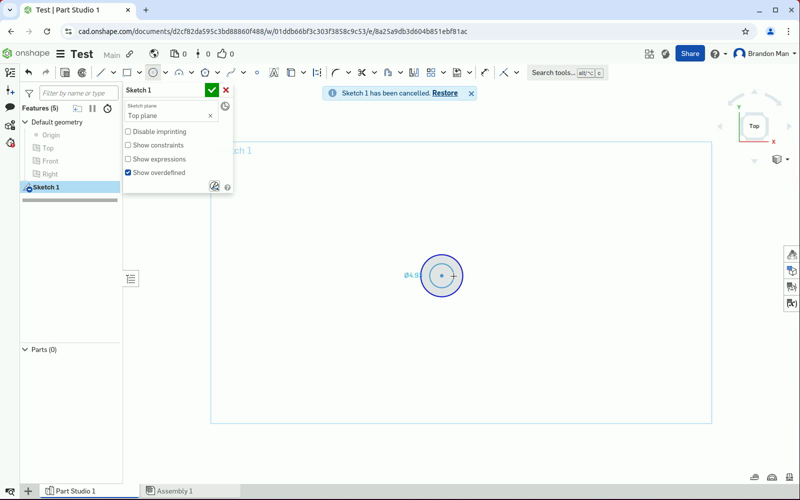
click(453, 275)
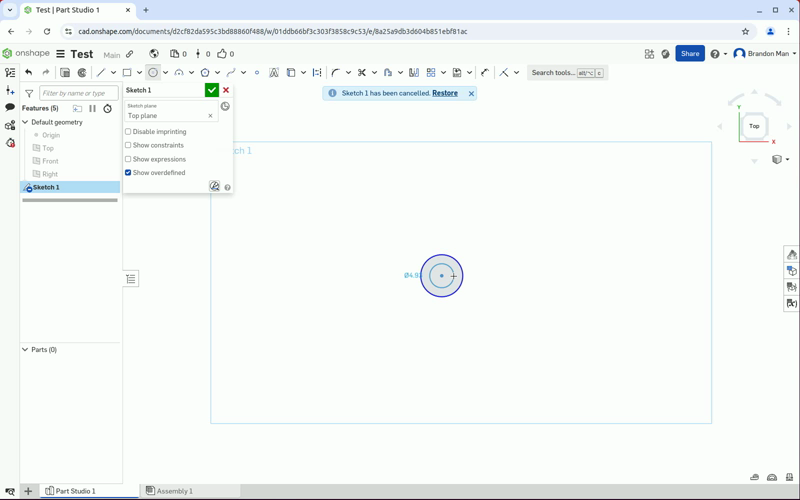
key(esc)
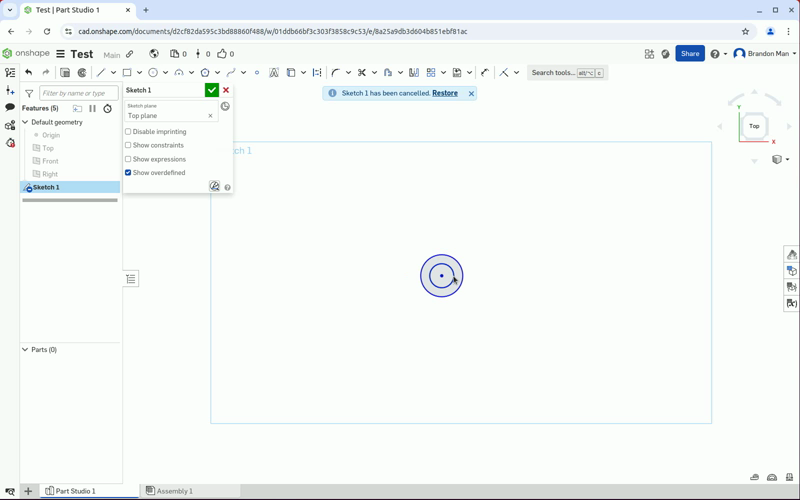
mouse_move(461, 274)
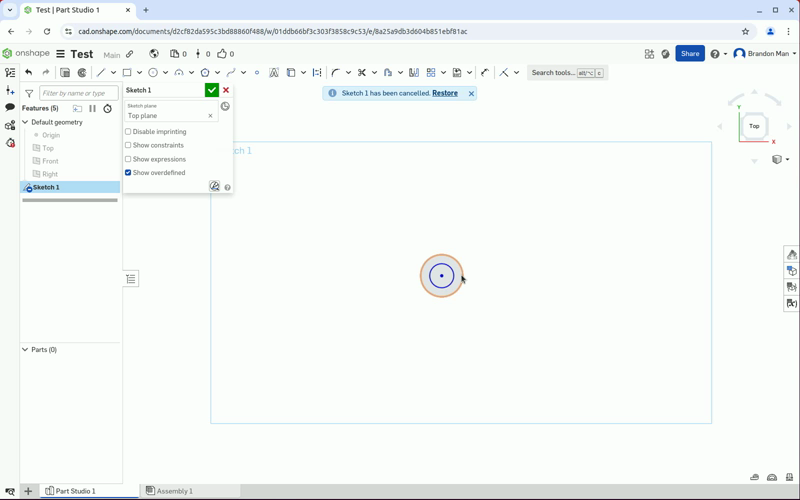
scroll(6)
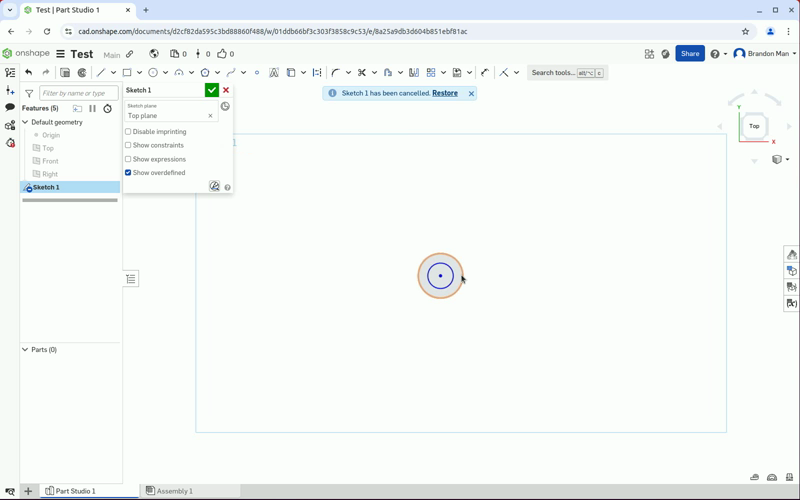
scroll(6)
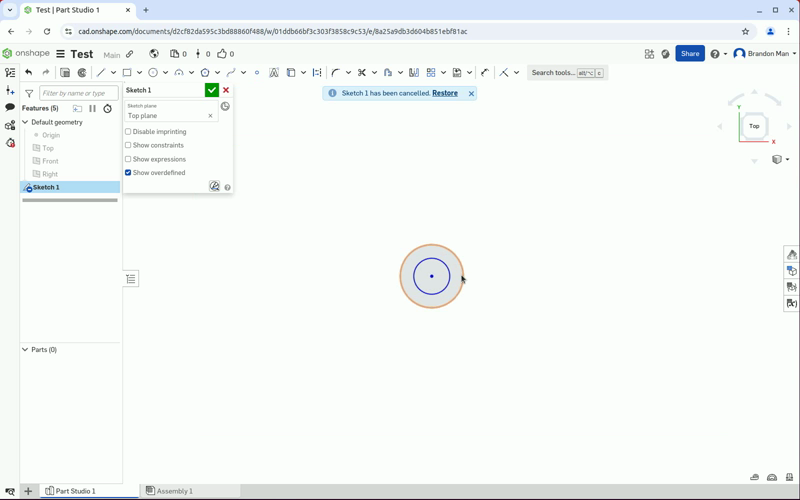
scroll(6)
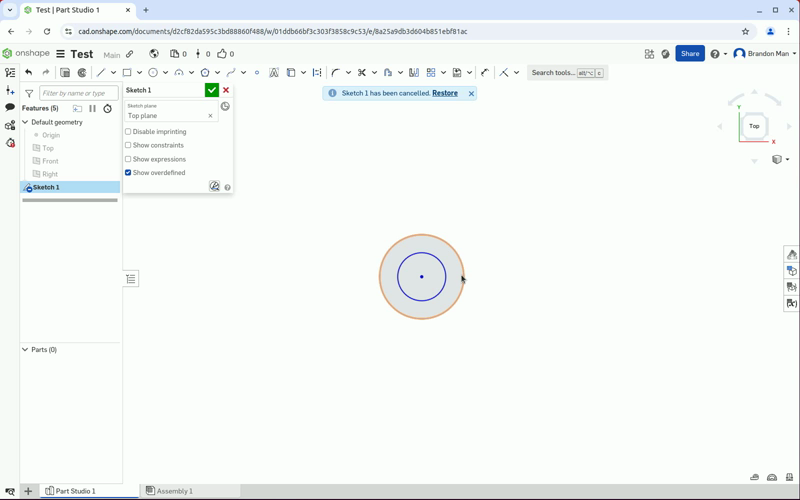
scroll(6)
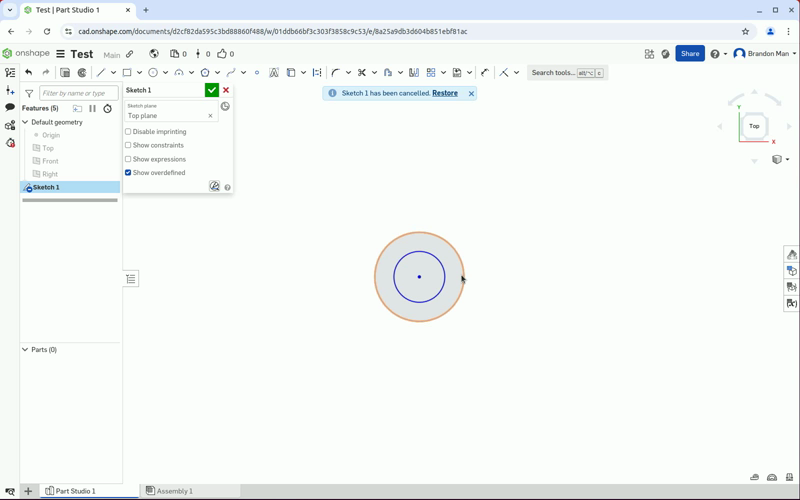
scroll(6)
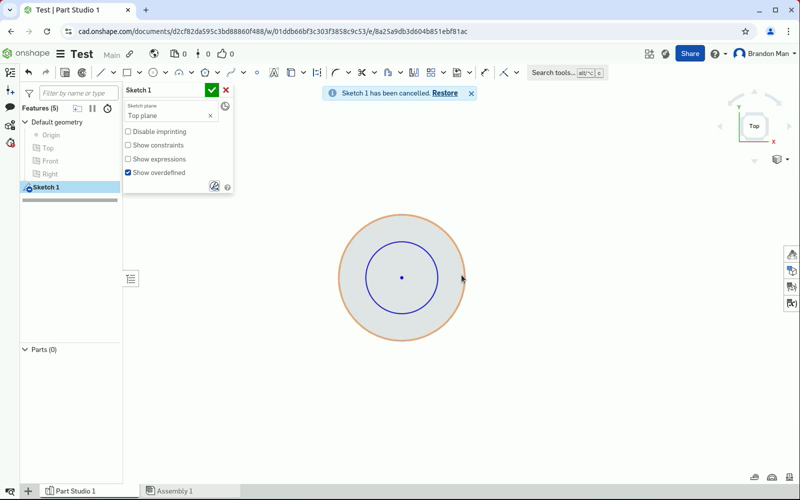
scroll(6)
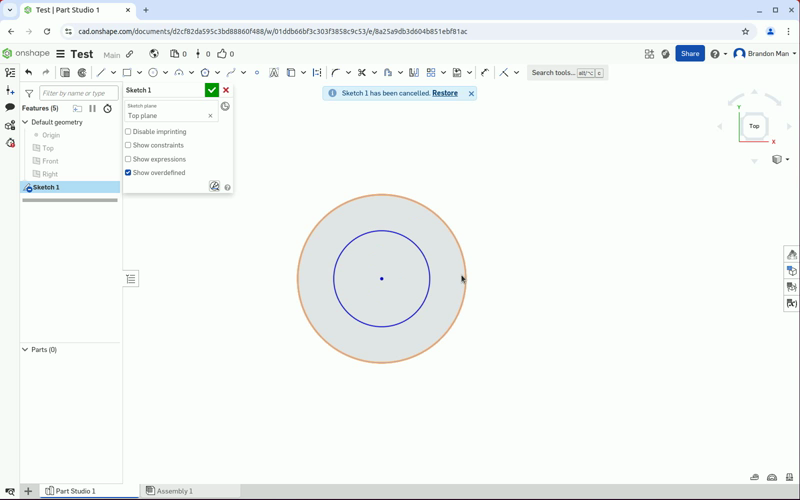
scroll(6)
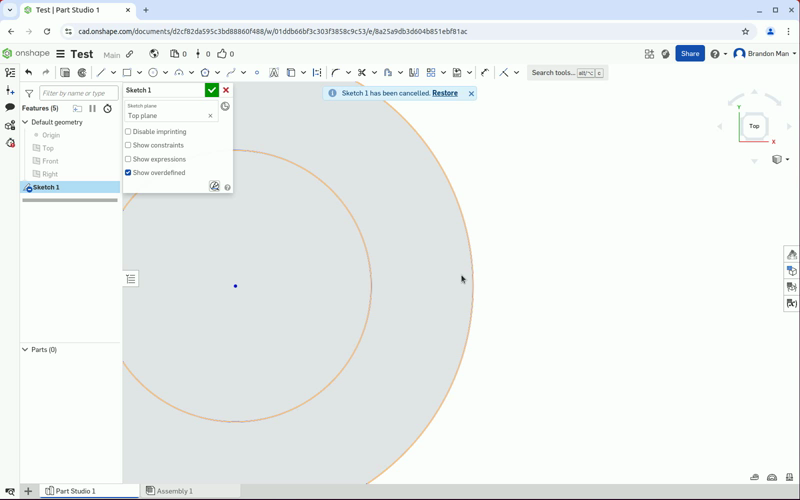
click(461, 274)
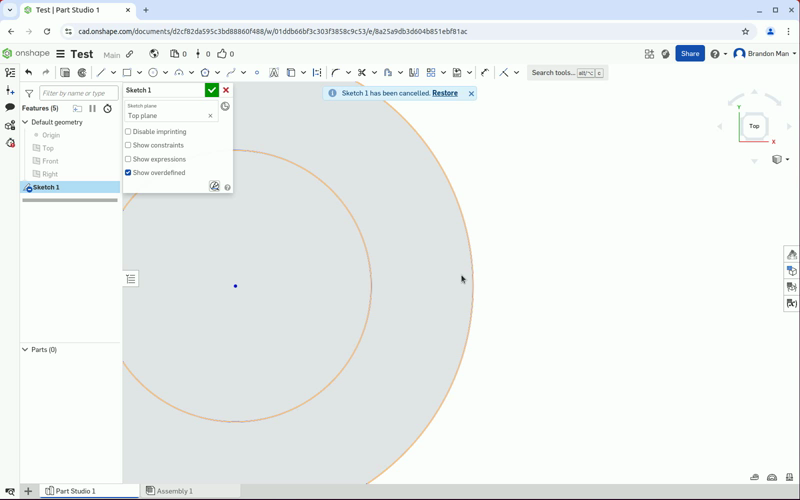
scroll(-6)
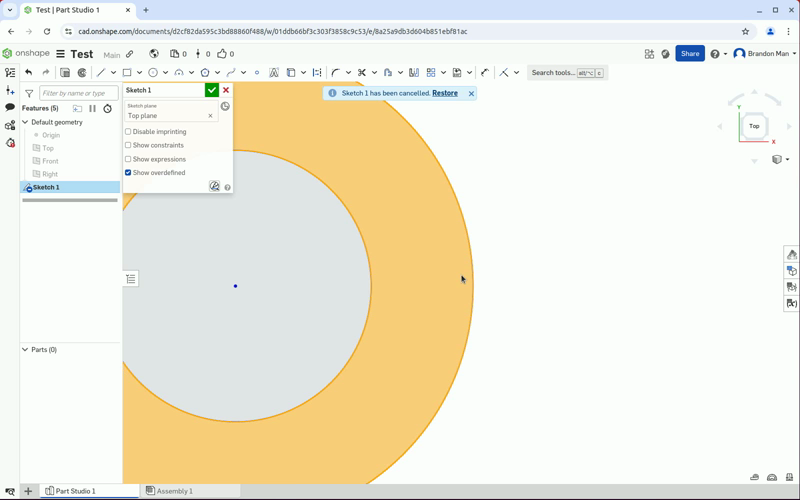
scroll(-6)
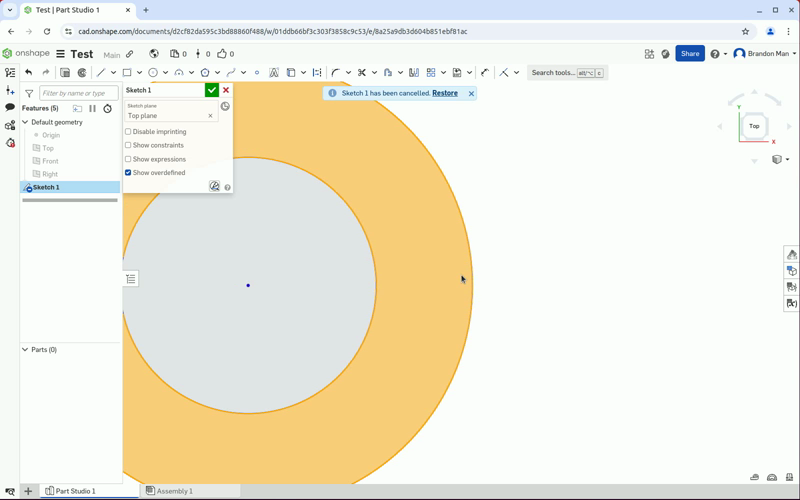
scroll(-6)
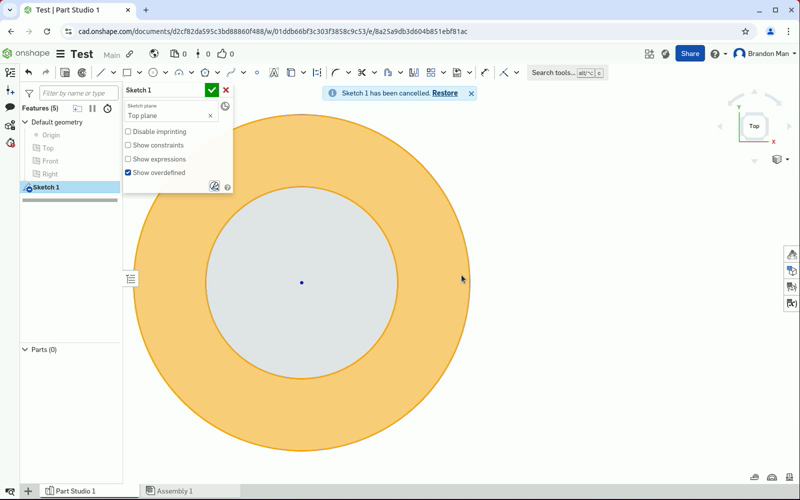
scroll(-6)
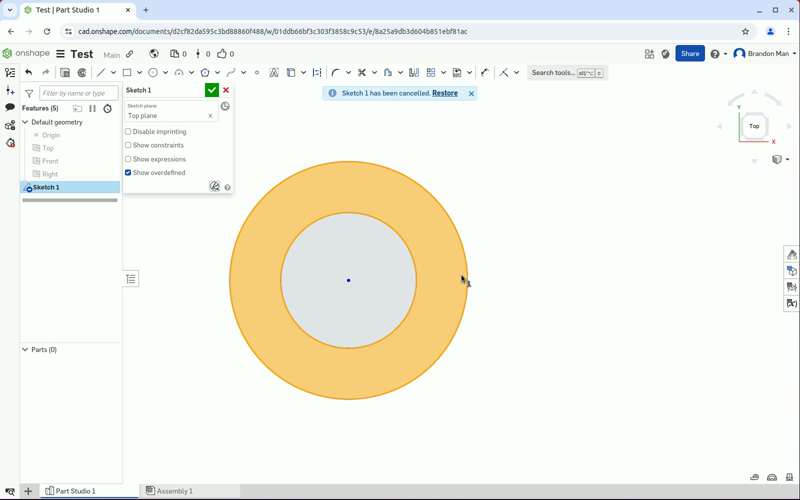
scroll(-6)
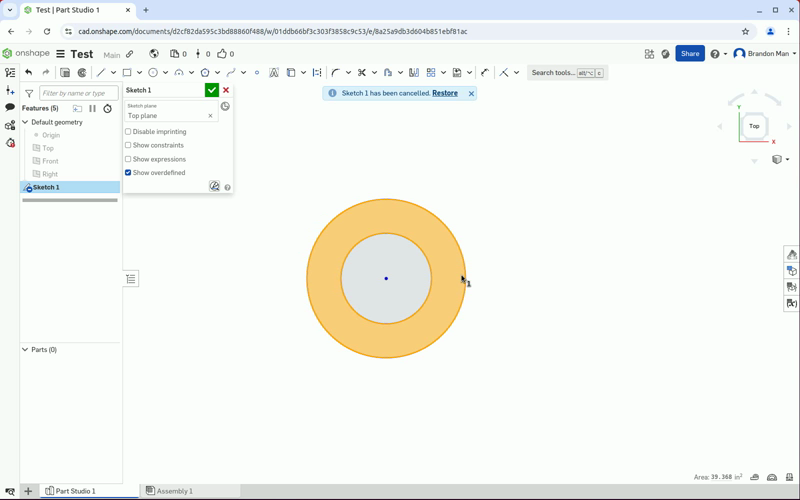
scroll(-6)
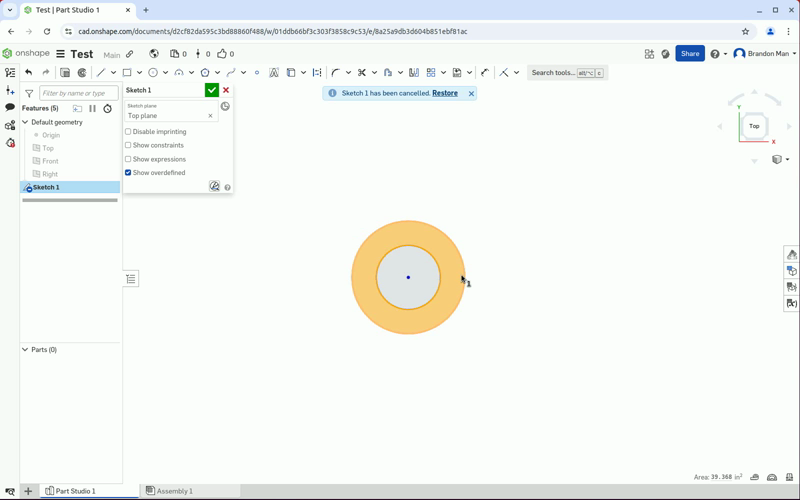
scroll(-6)
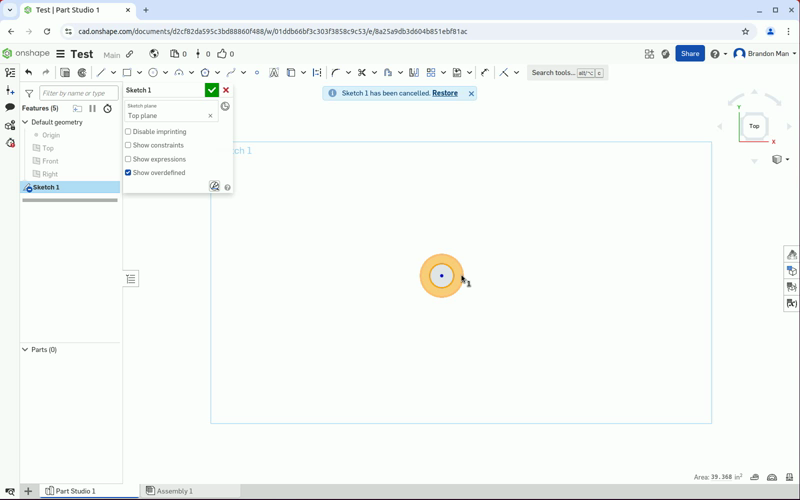
mouse_move(73, 352)
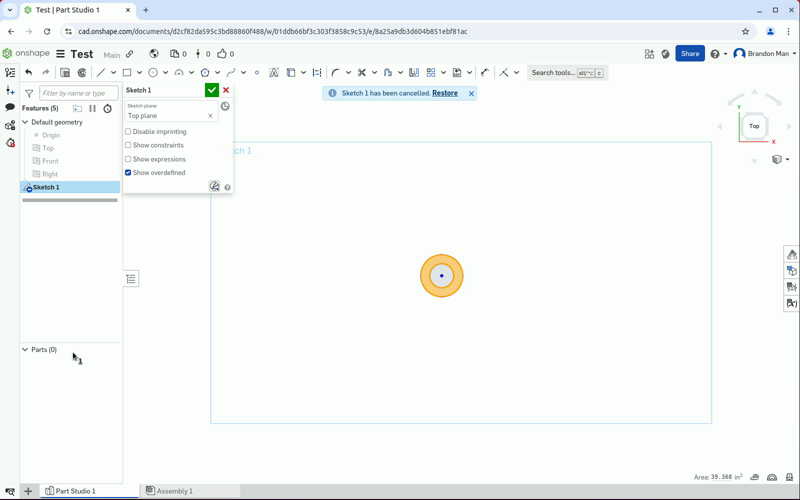
key(shift+y)
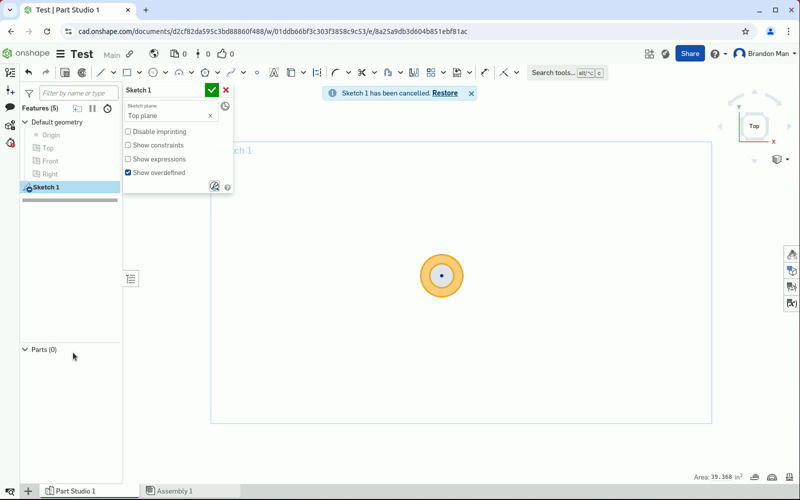
key(shift+e)
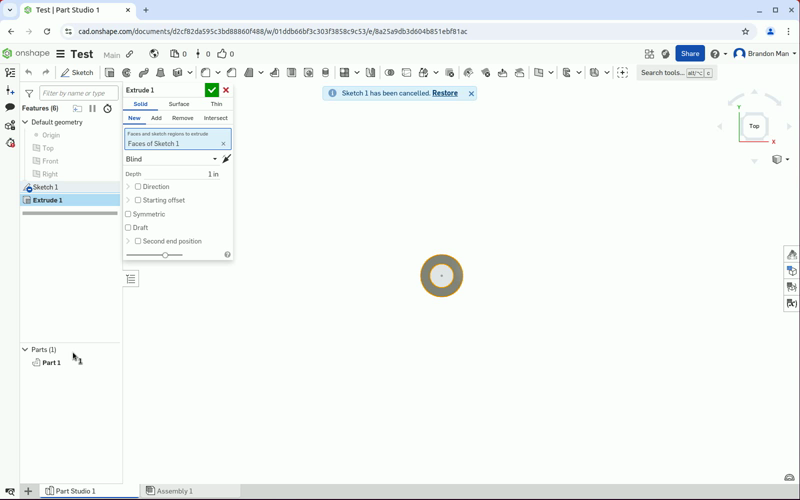
mouse_move(143, 106)
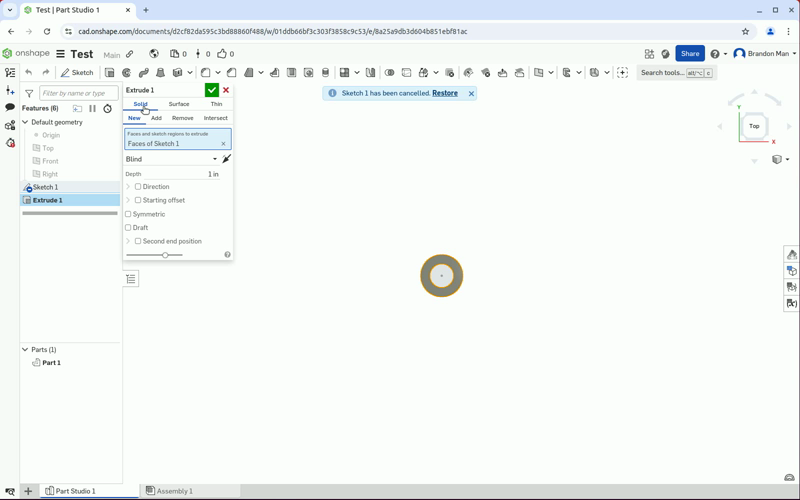
click(143, 106)
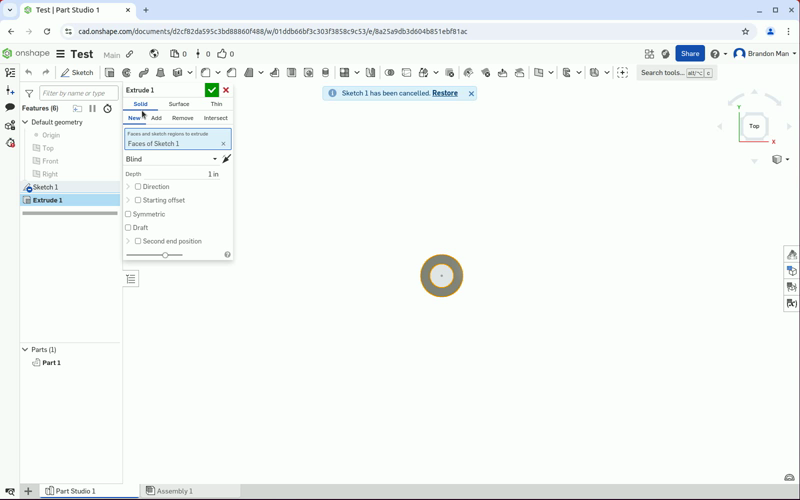
mouse_move(137, 120)
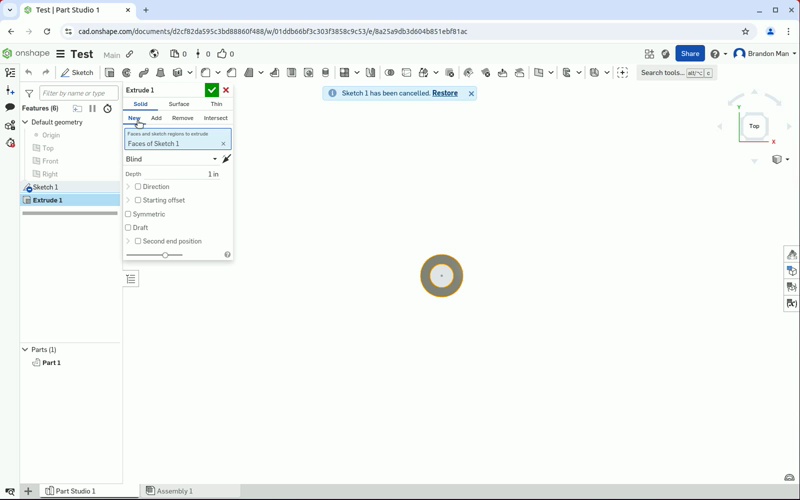
click(137, 120)
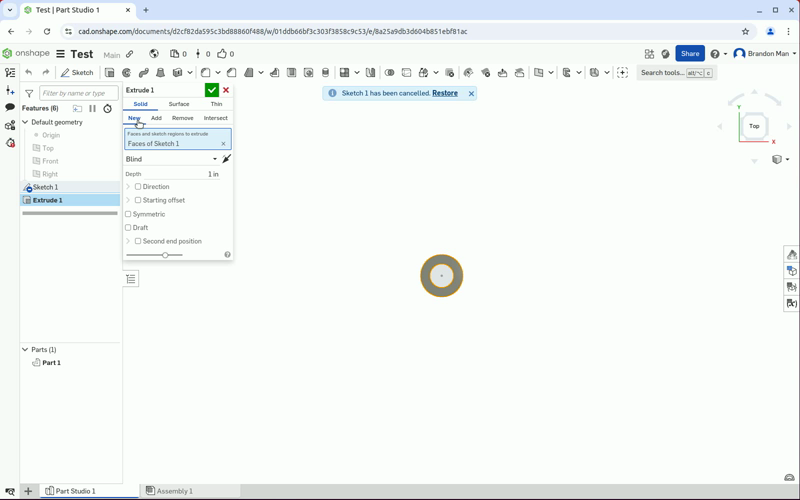
key(tab, 4)
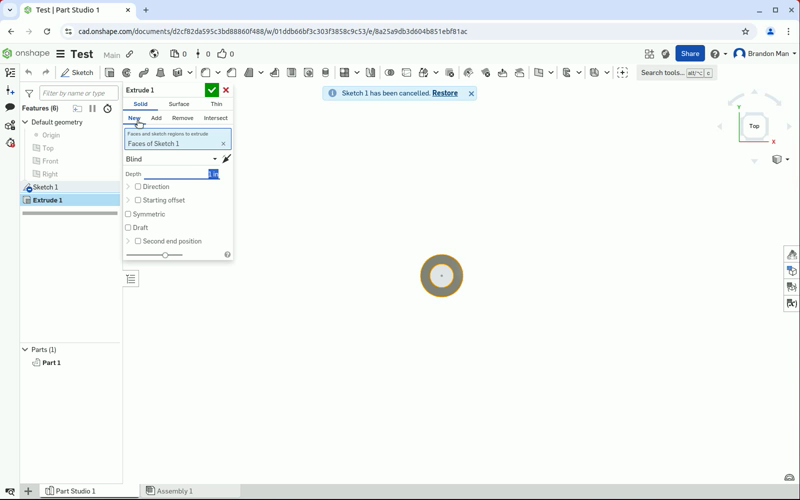
text(23.108)
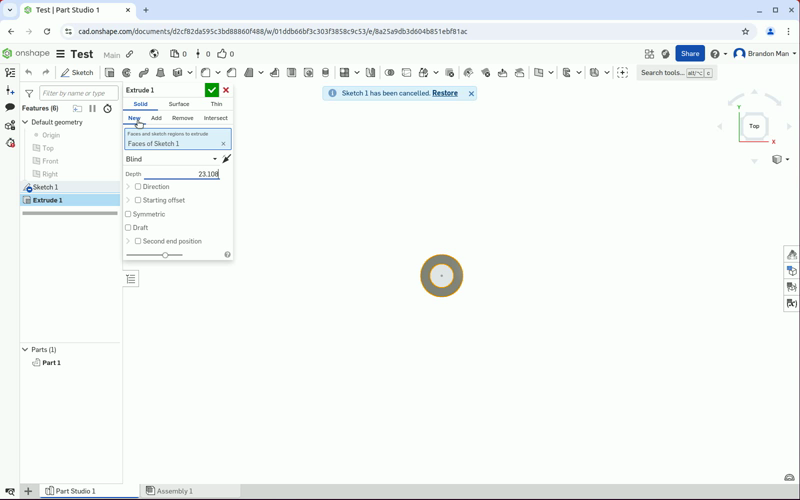
key(enter)
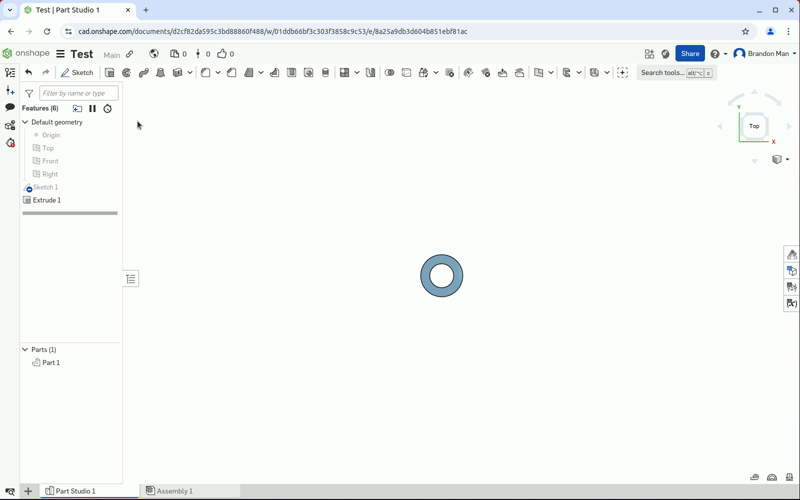
key(shift+h)
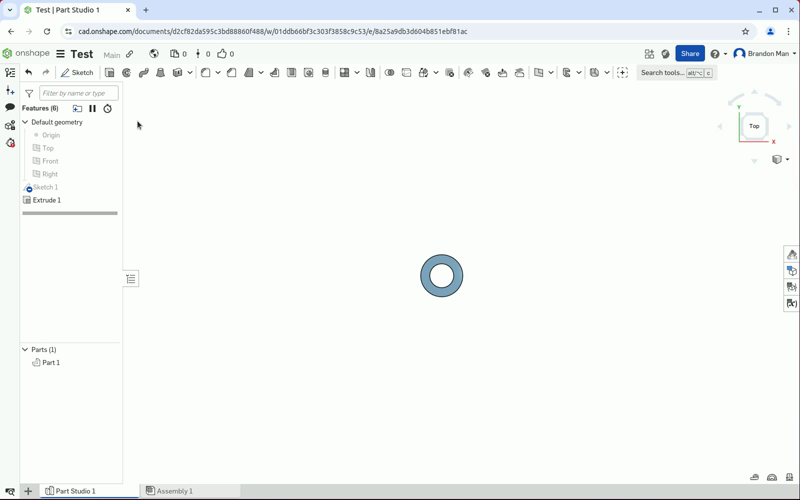
key(shift+h)
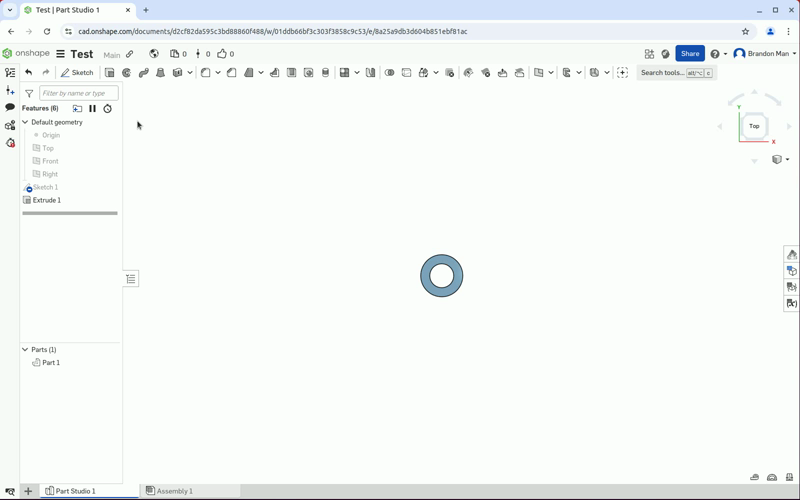
mouse_move(73, 189)
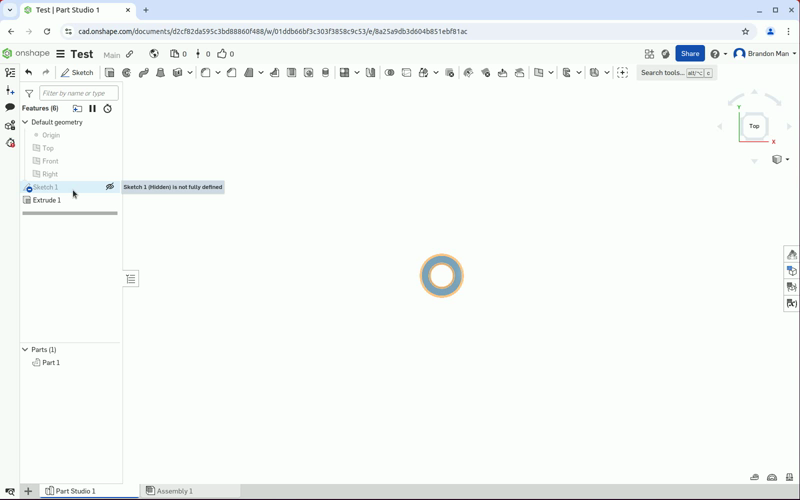
click(73, 189)
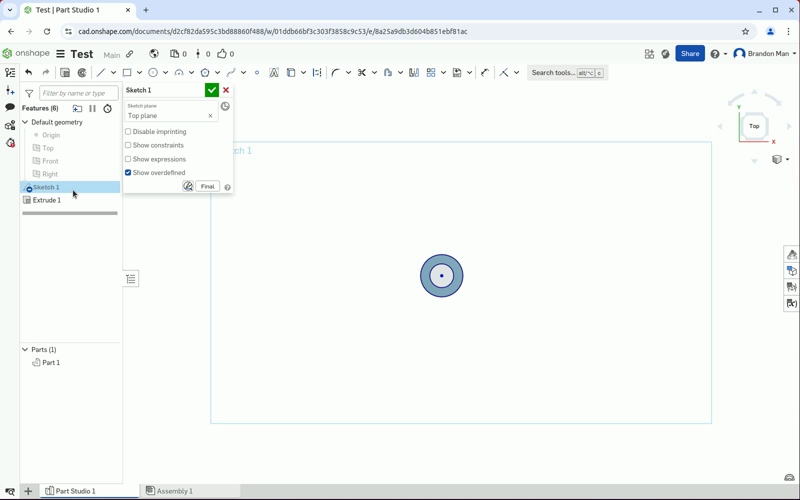
mouse_move(229, 92)
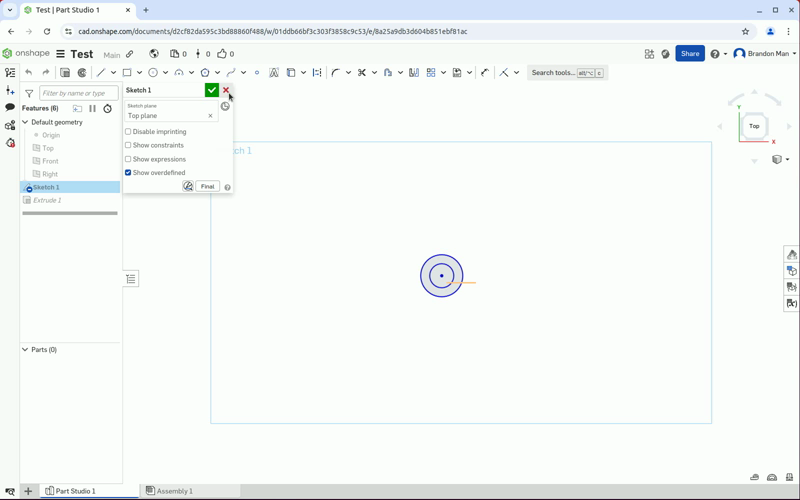
click(229, 92)
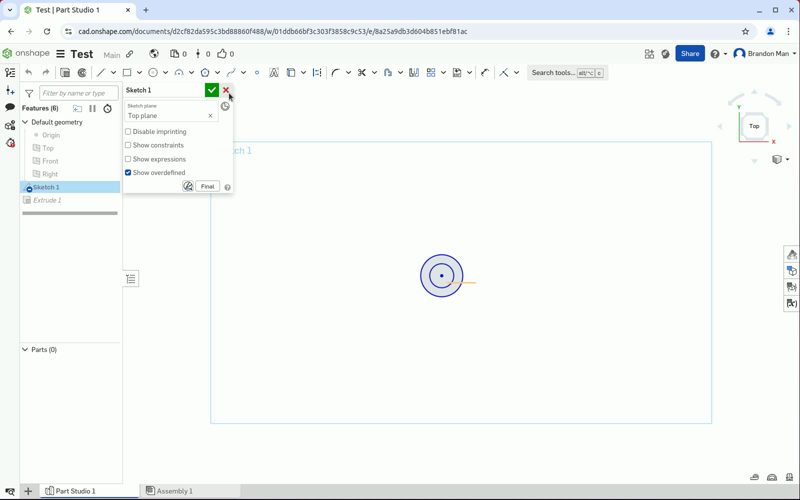
key(shift+s)
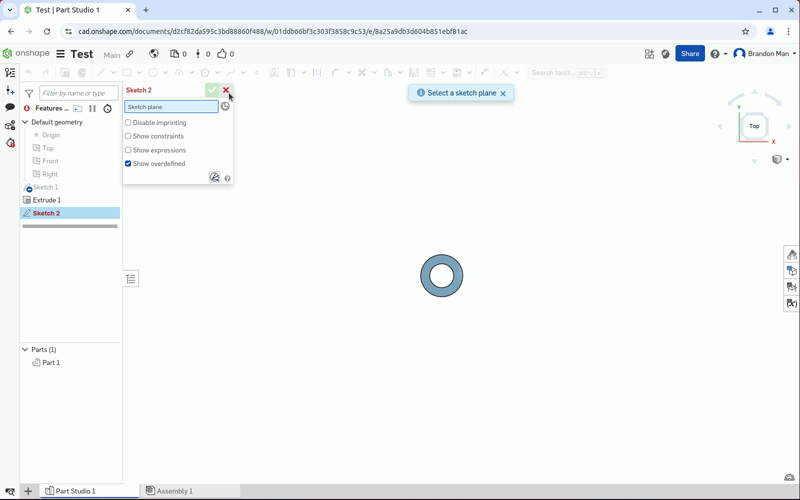
mouse_move(73, 150)
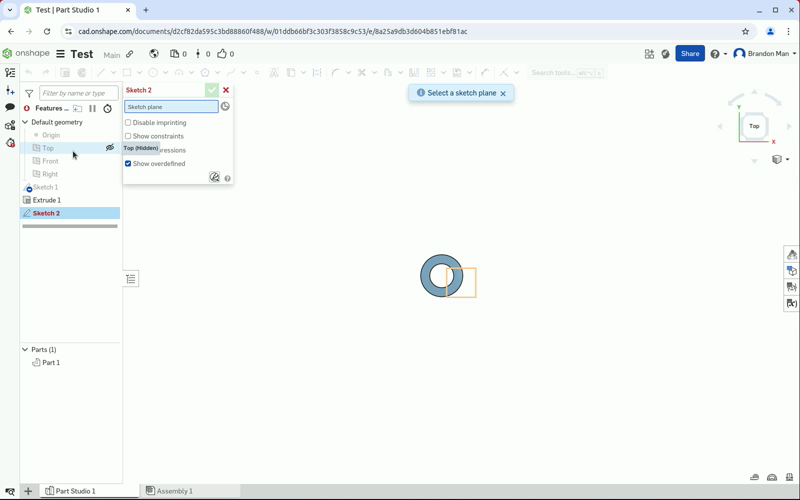
click(73, 150)
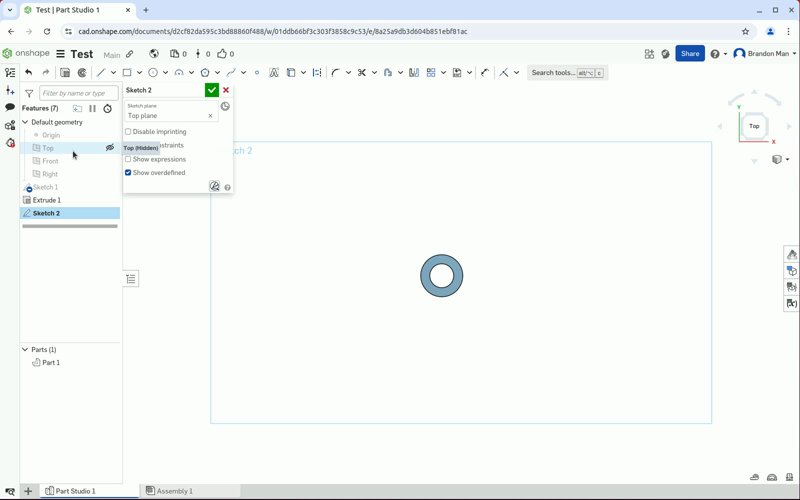
mouse_move(73, 352)
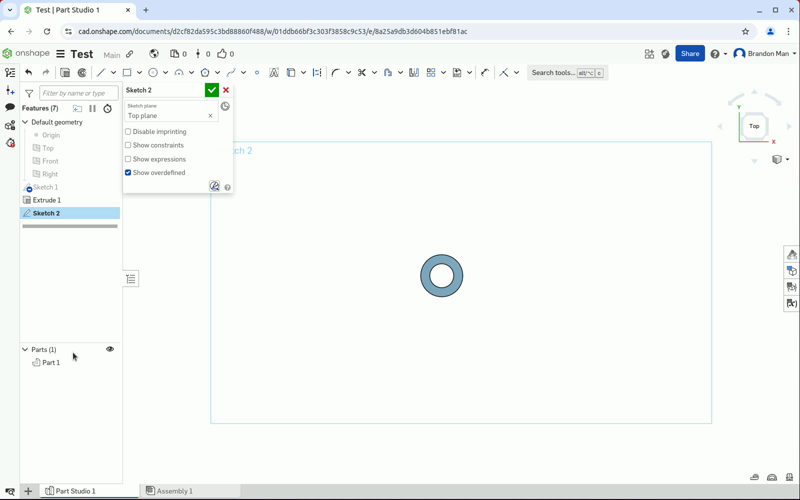
key(y)
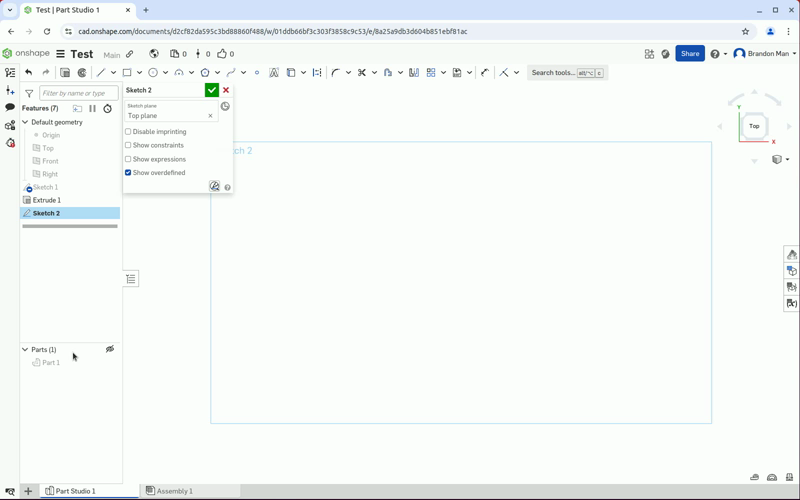
key(c)
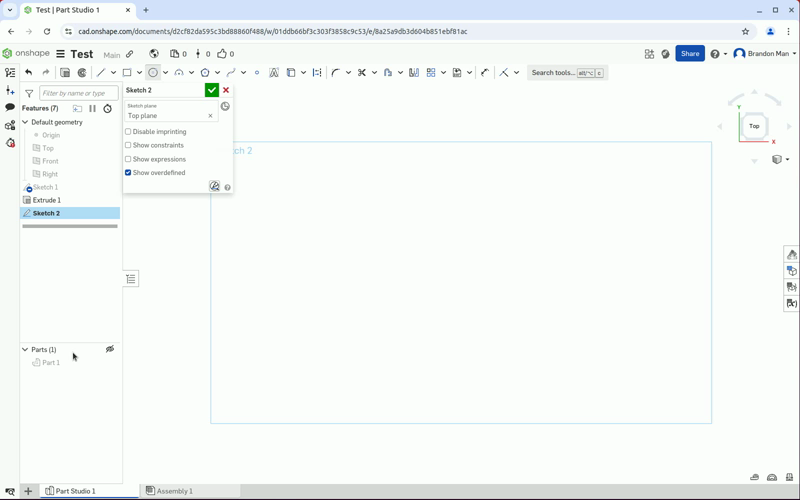
key_down(shift)
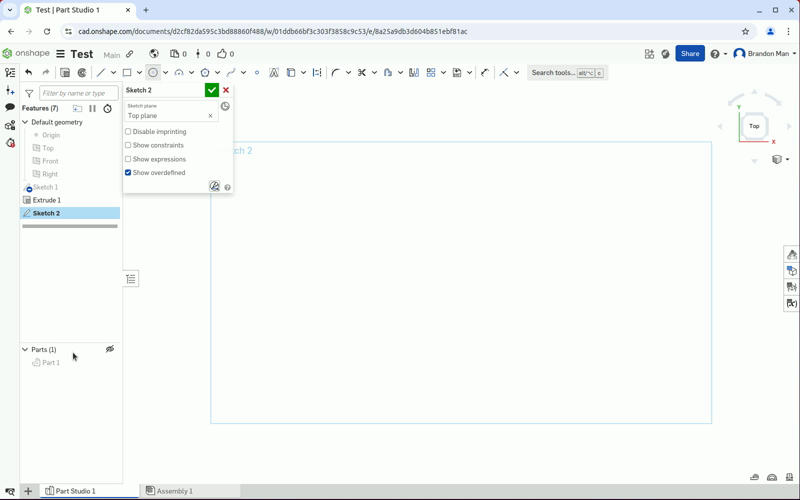
mouse_move(442, 275)
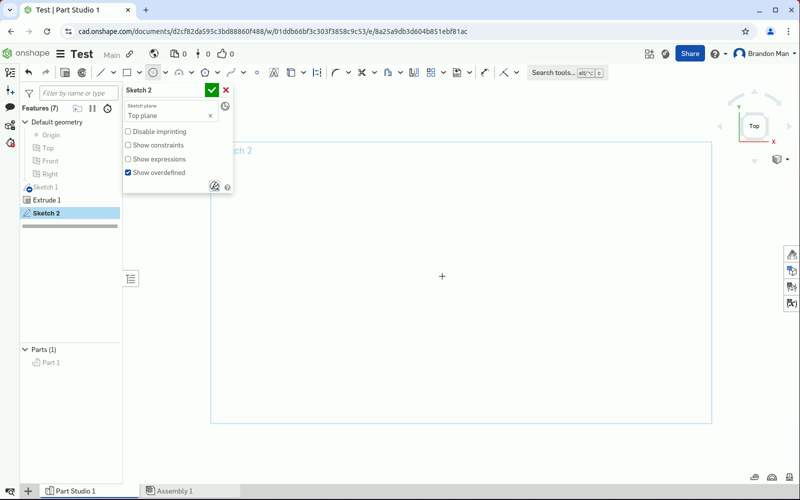
click(442, 275)
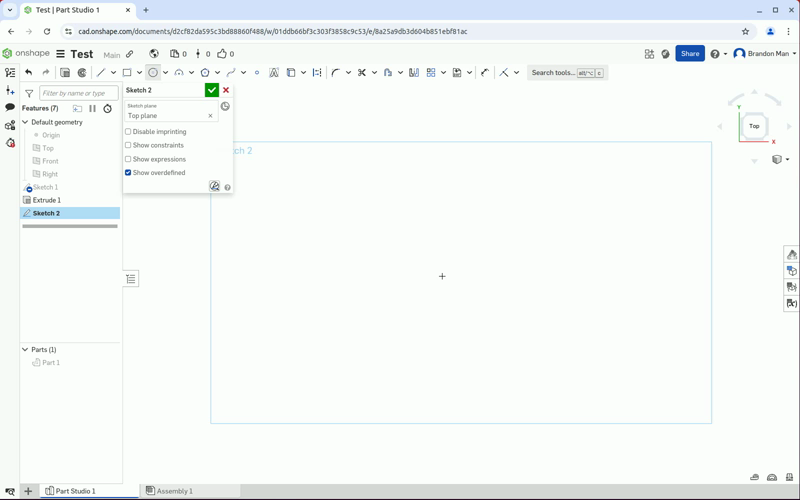
key_up(shift)
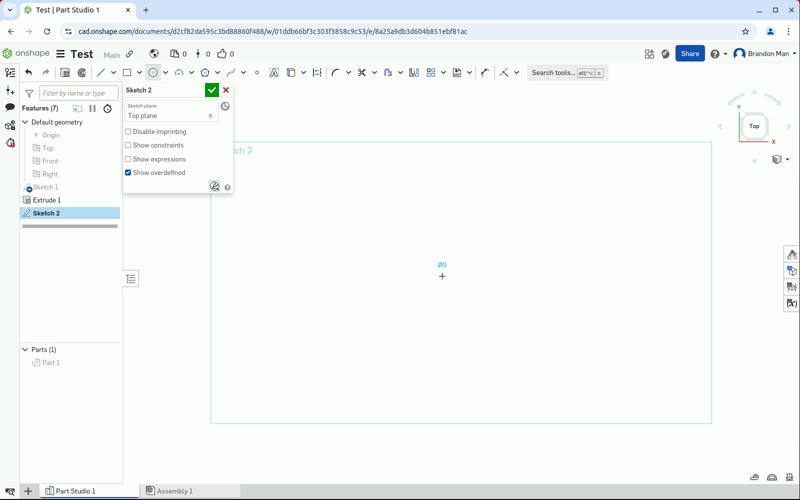
mouse_move(484, 275)
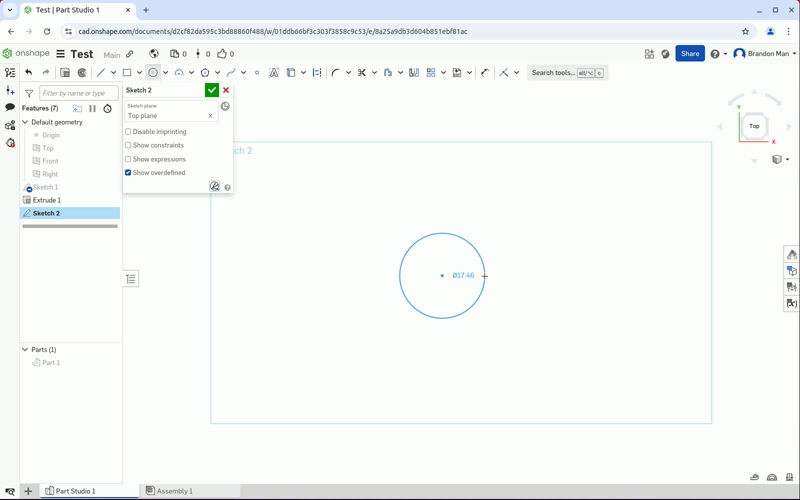
click(484, 275)
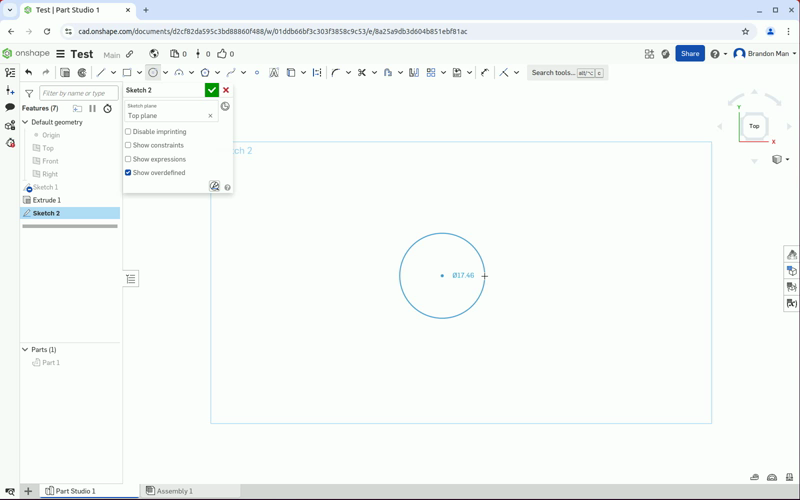
key(esc)
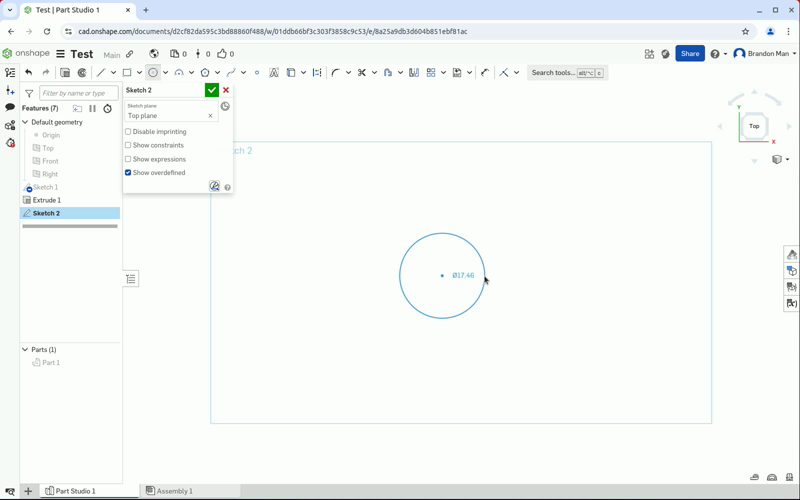
key(c)
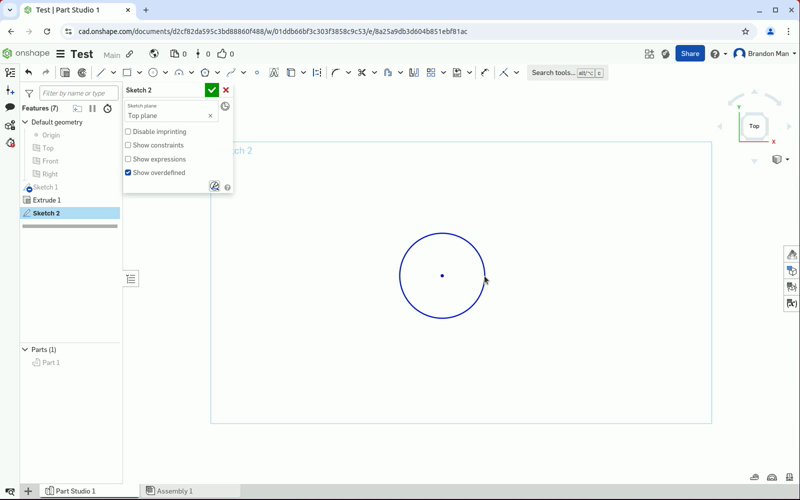
key_down(shift)
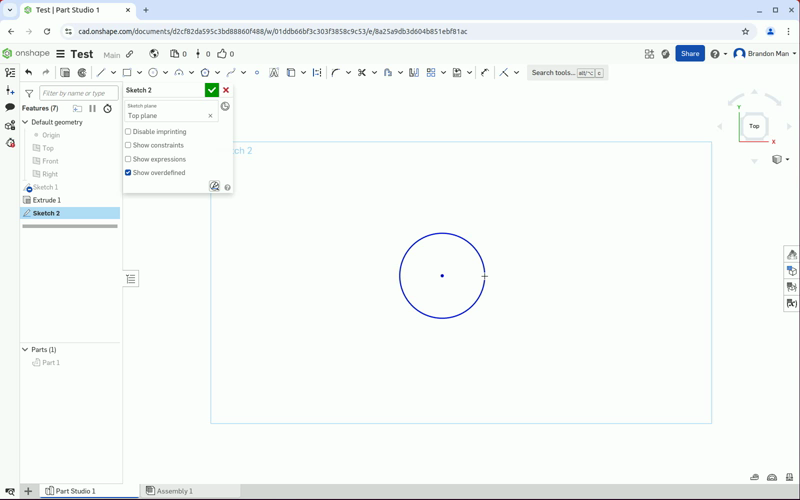
mouse_move(419, 298)
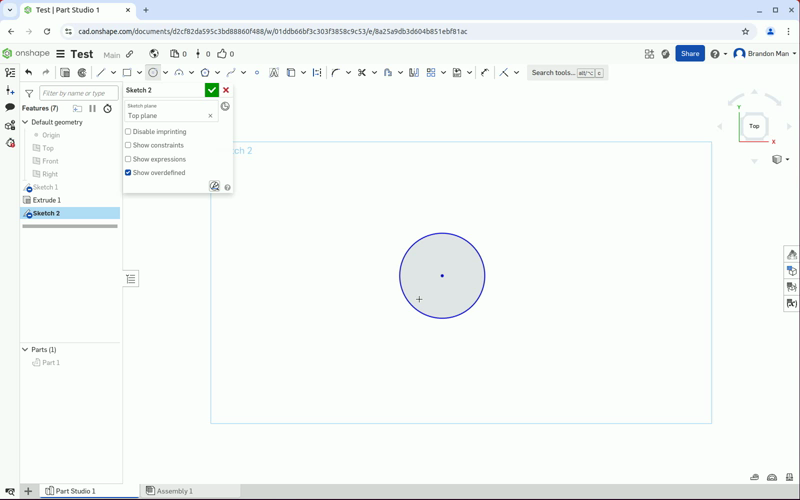
click(419, 298)
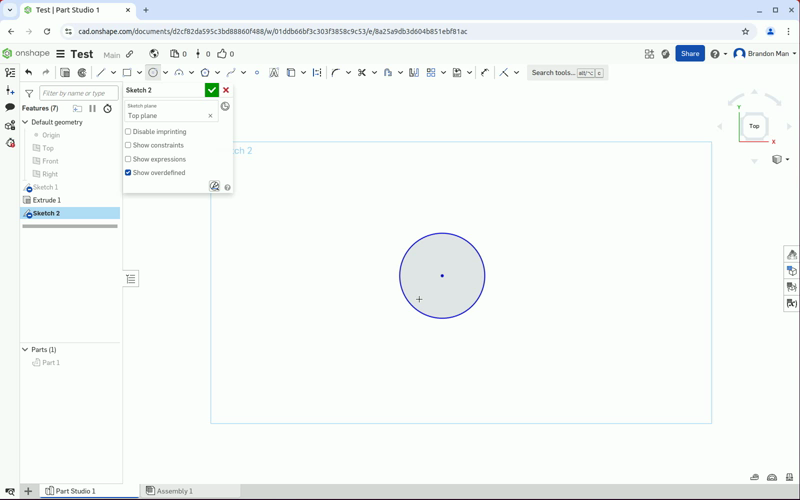
key_up(shift)
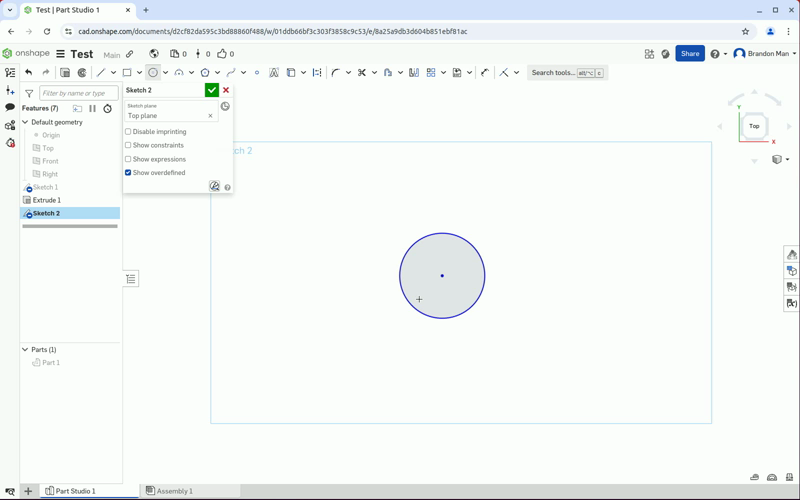
mouse_move(423, 298)
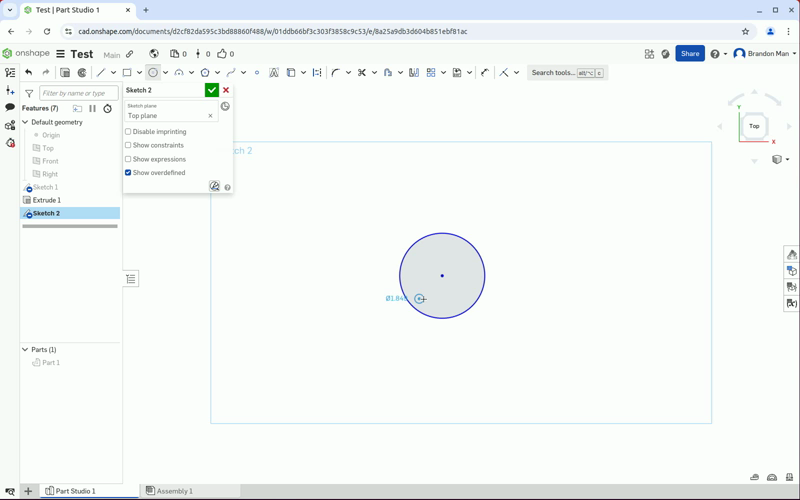
click(423, 298)
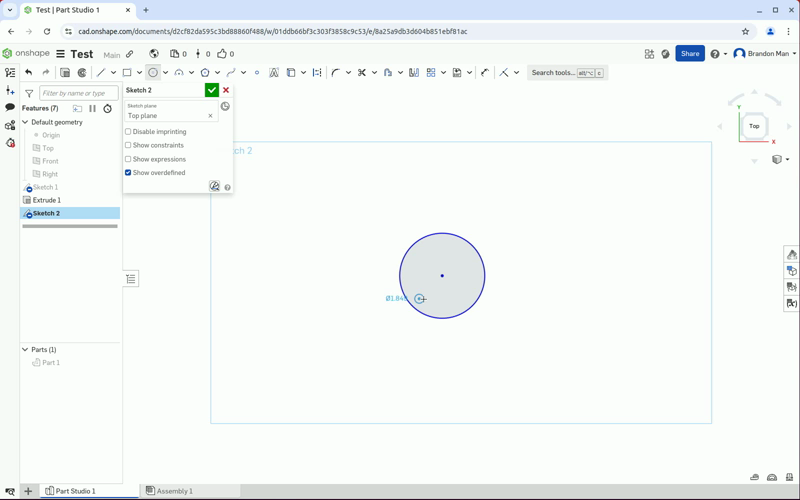
key(esc)
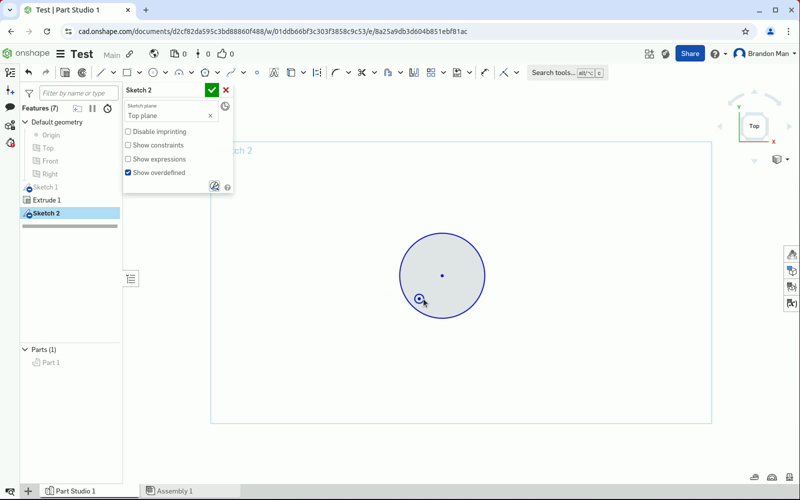
key(c)
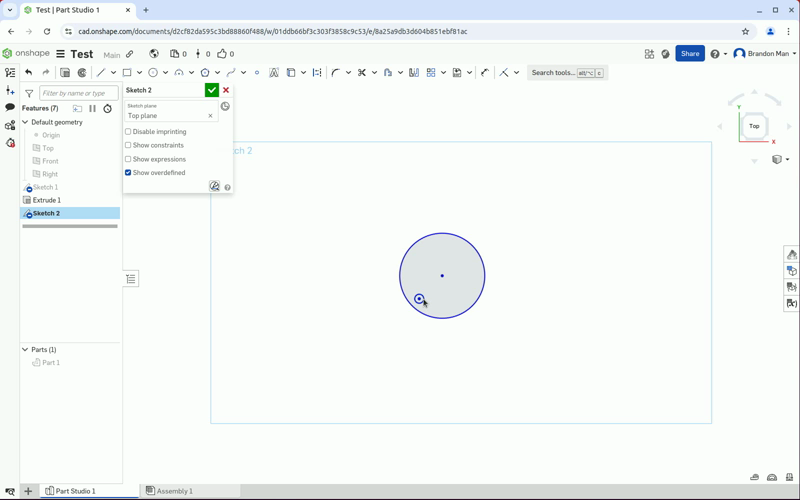
key_down(shift)
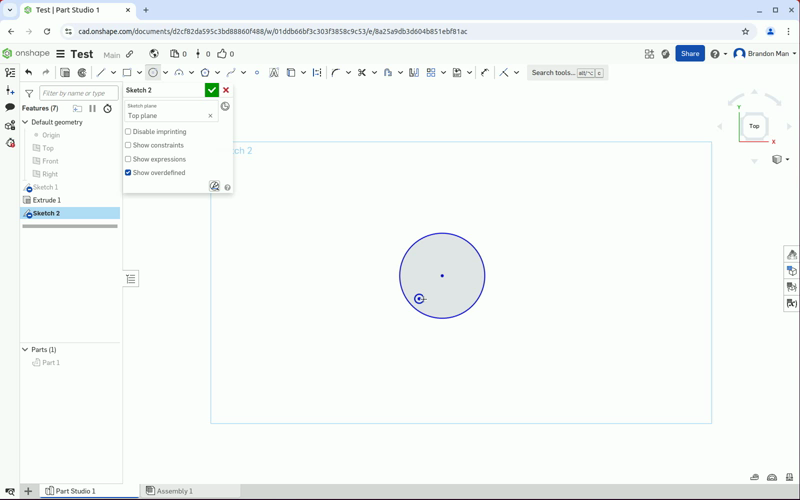
mouse_move(419, 252)
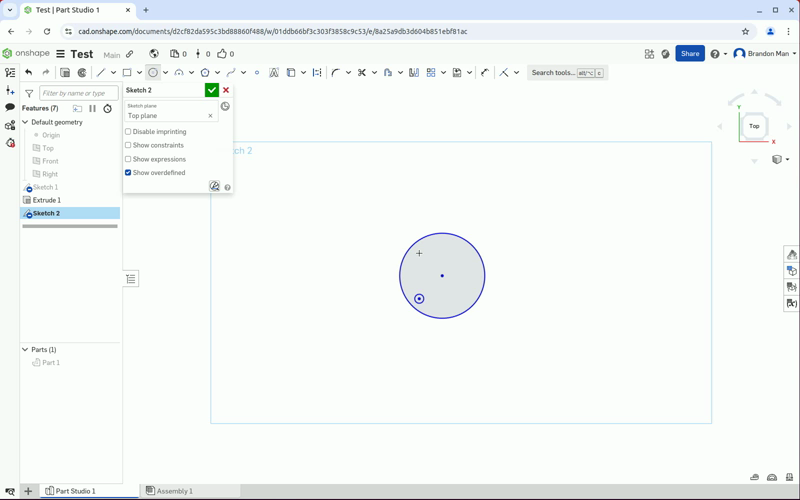
click(419, 252)
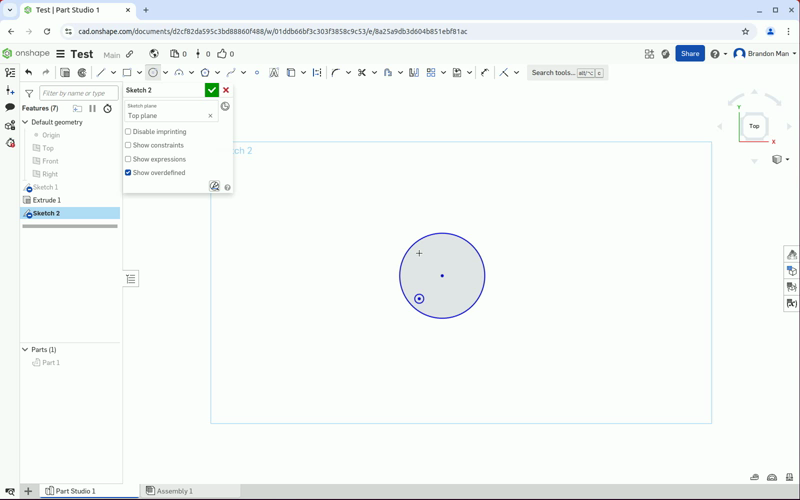
key_up(shift)
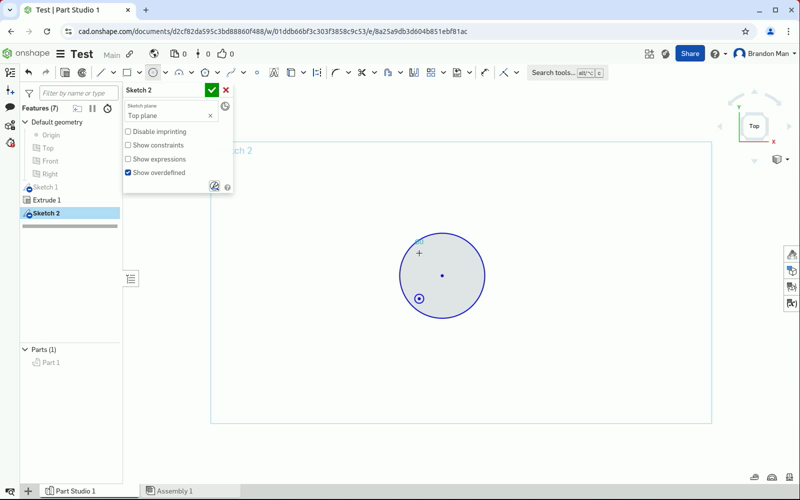
mouse_move(423, 252)
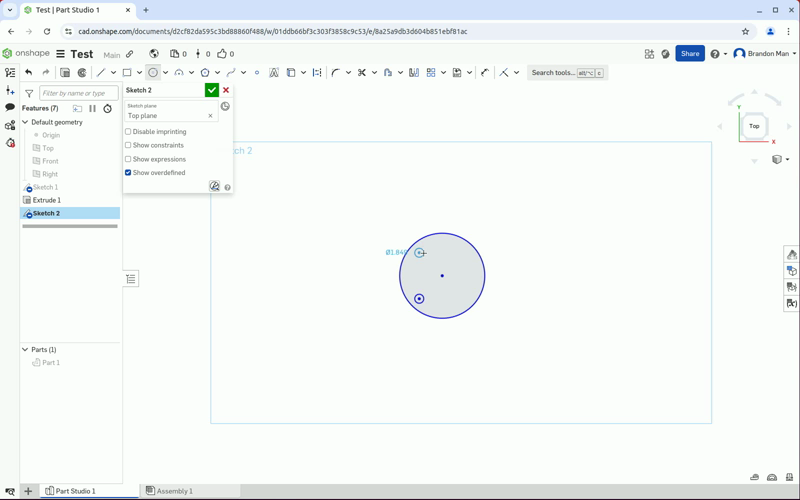
click(423, 252)
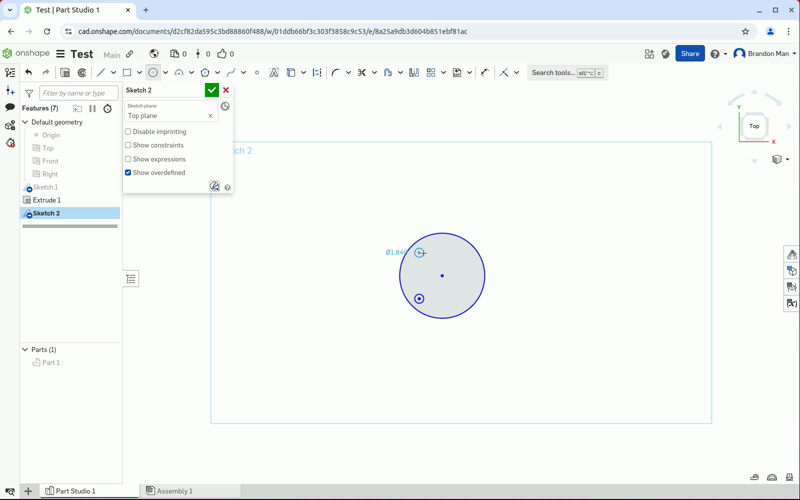
key(esc)
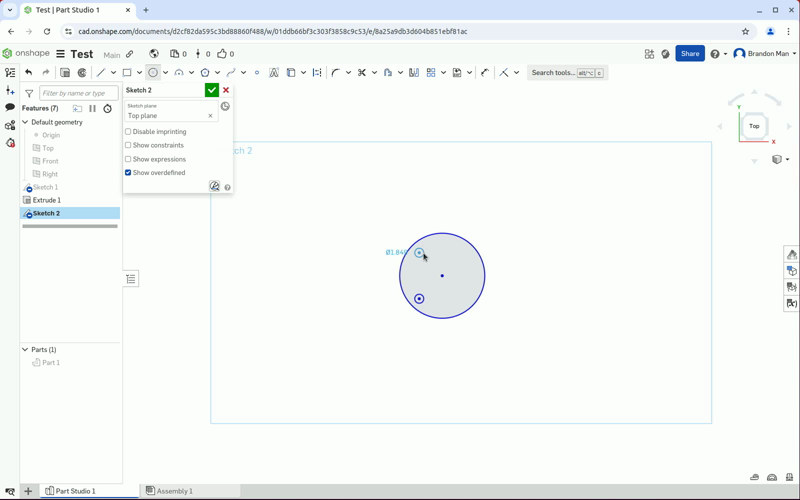
key(c)
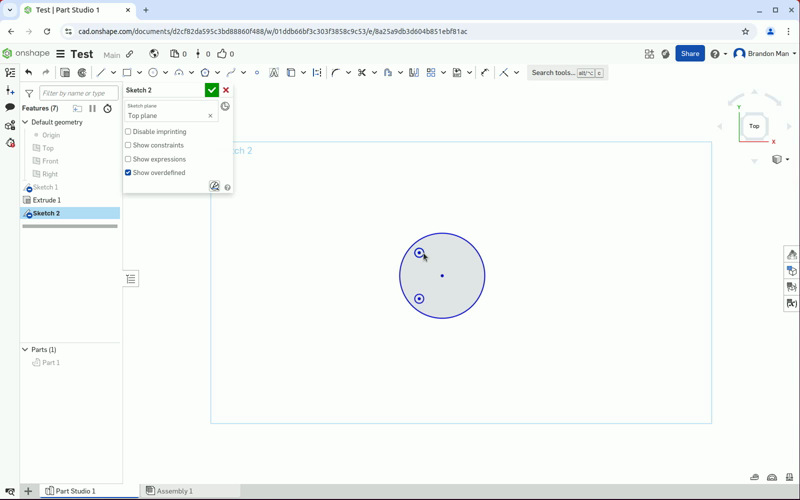
key_down(shift)
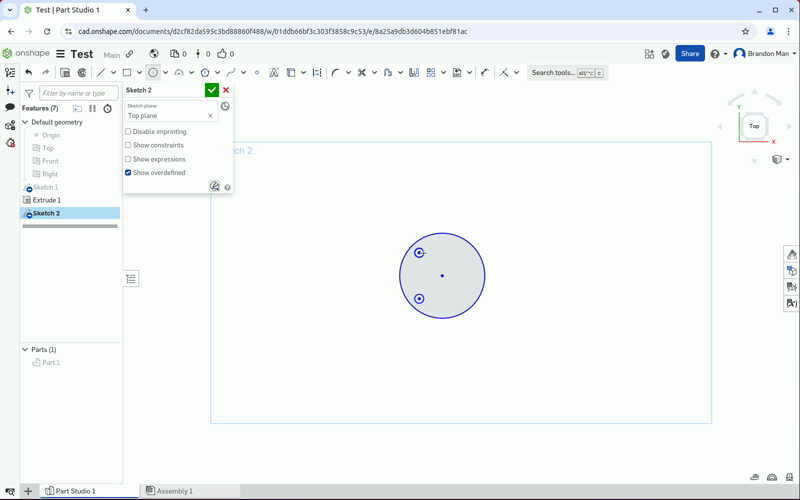
mouse_move(442, 275)
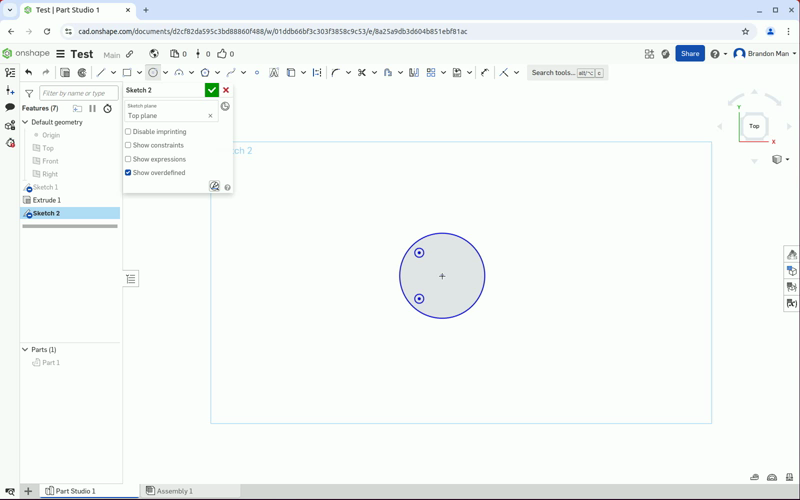
click(442, 275)
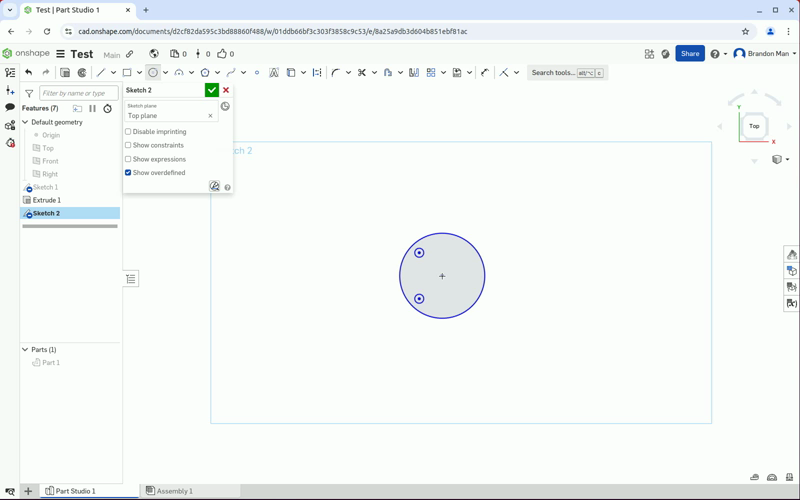
key_up(shift)
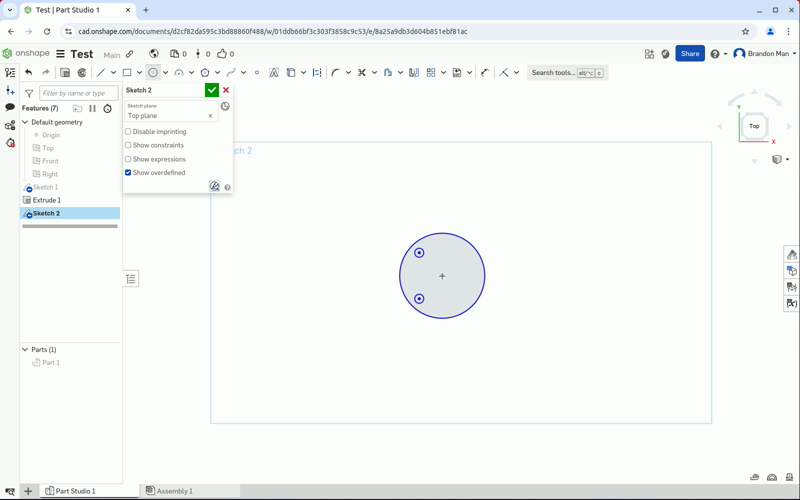
mouse_move(463, 275)
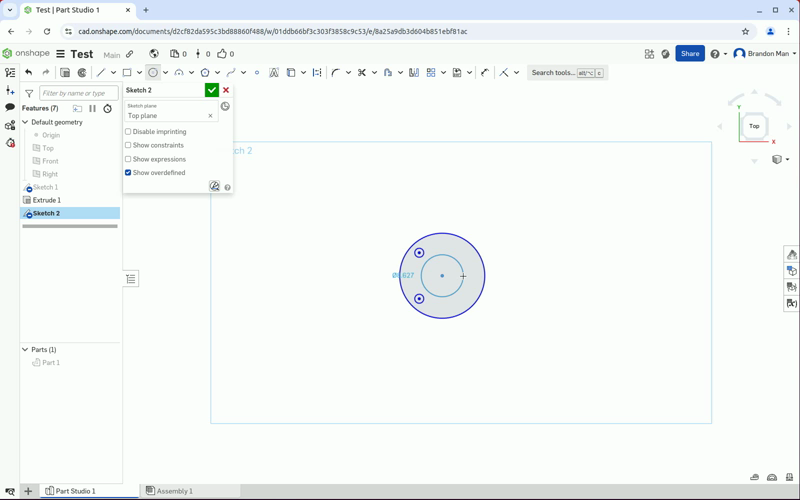
click(463, 275)
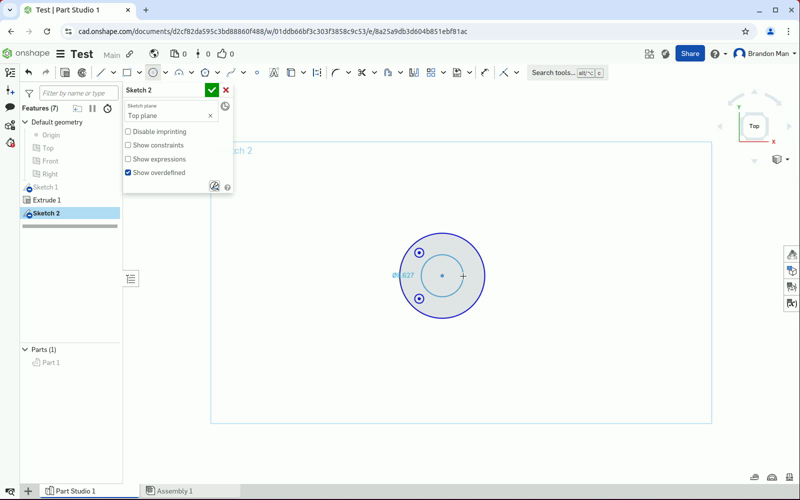
key(esc)
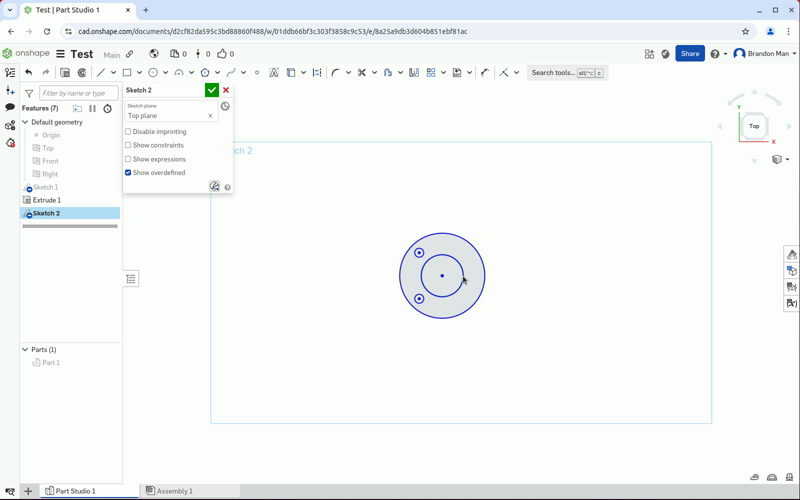
key(c)
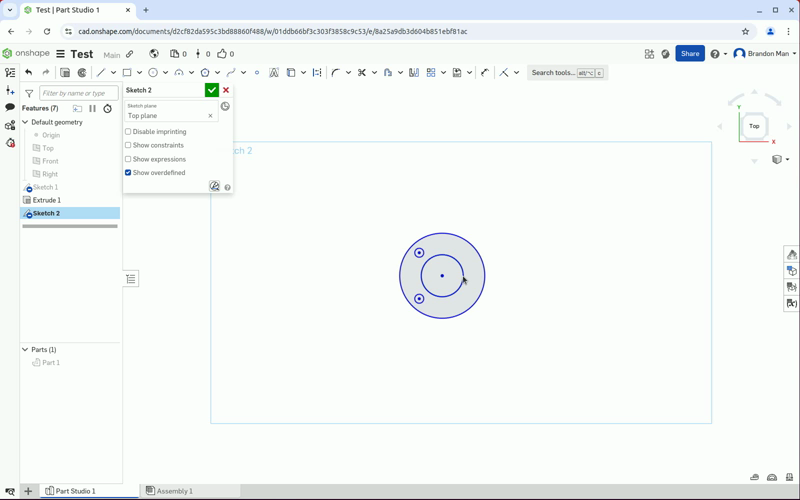
key_down(shift)
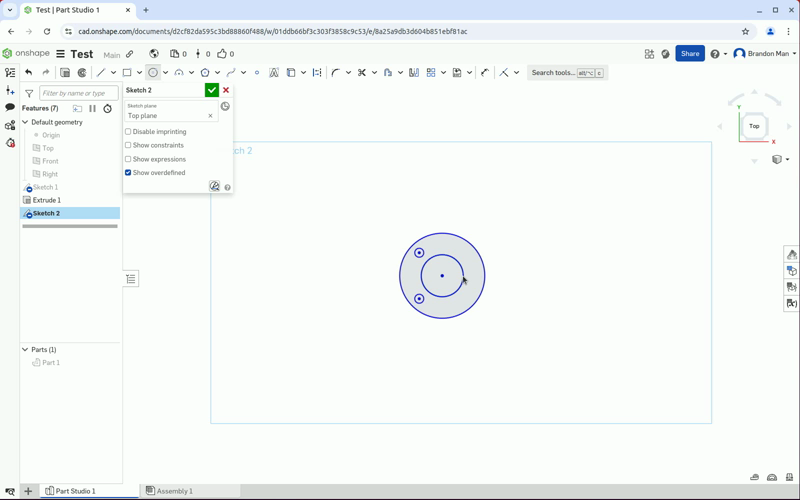
mouse_move(464, 298)
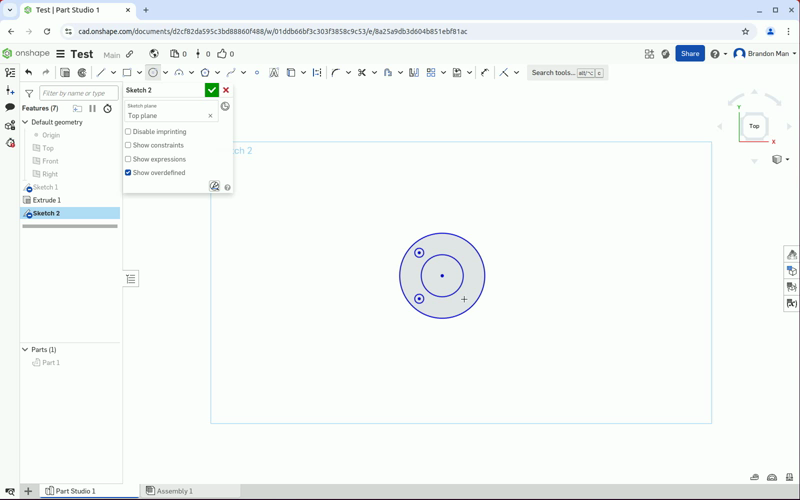
click(464, 298)
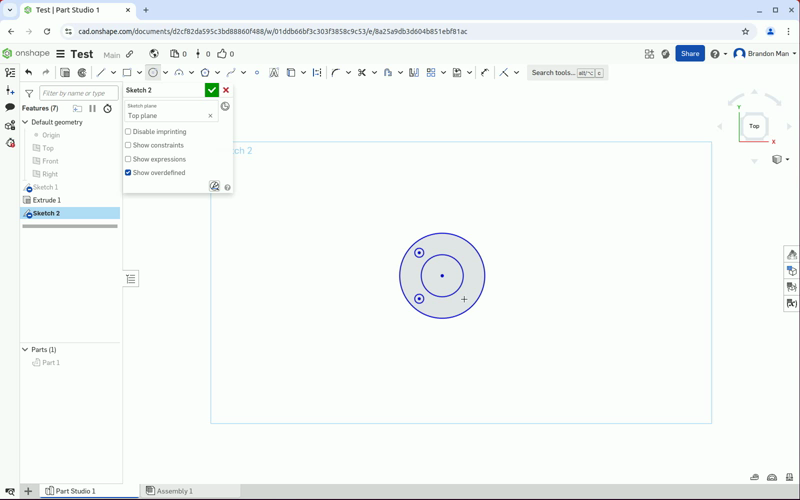
key_up(shift)
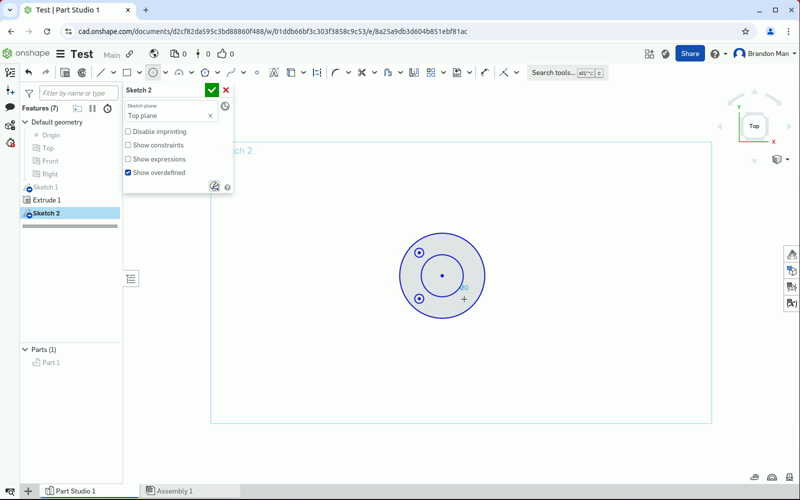
mouse_move(468, 298)
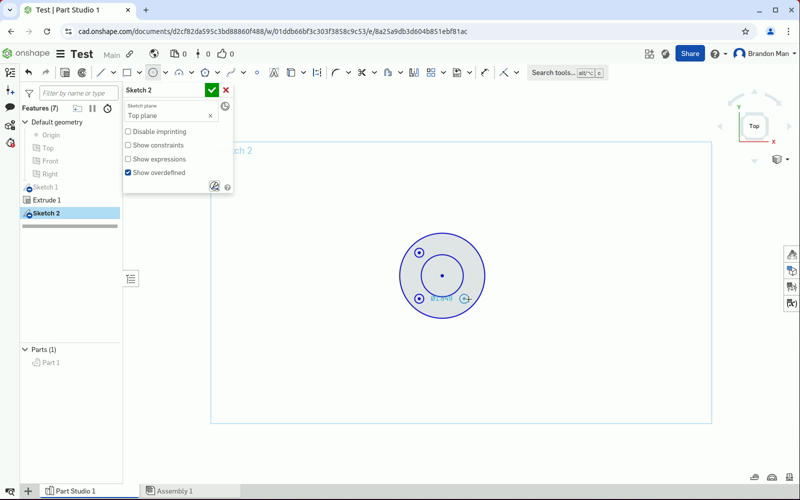
click(468, 298)
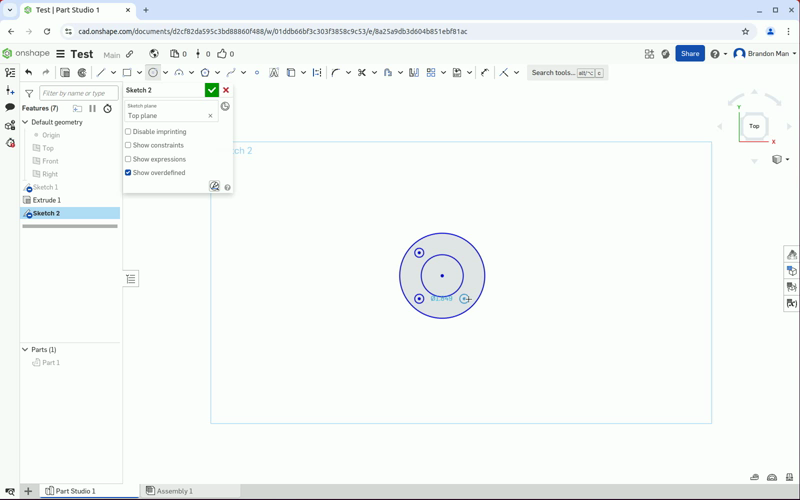
key(esc)
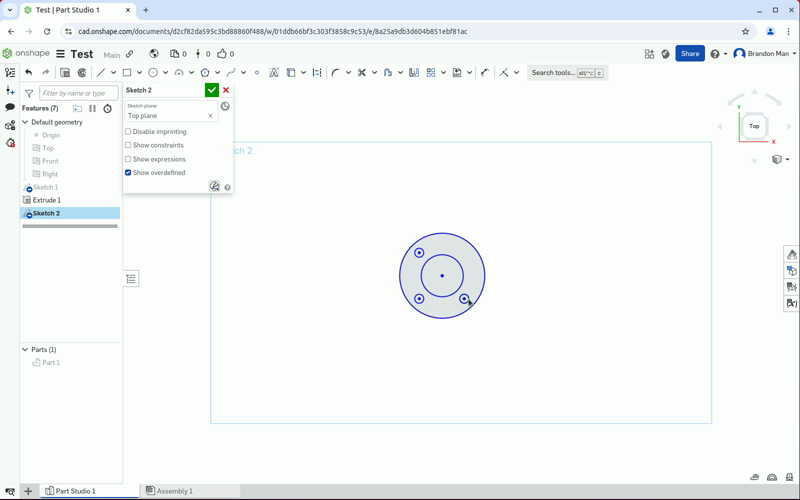
key(c)
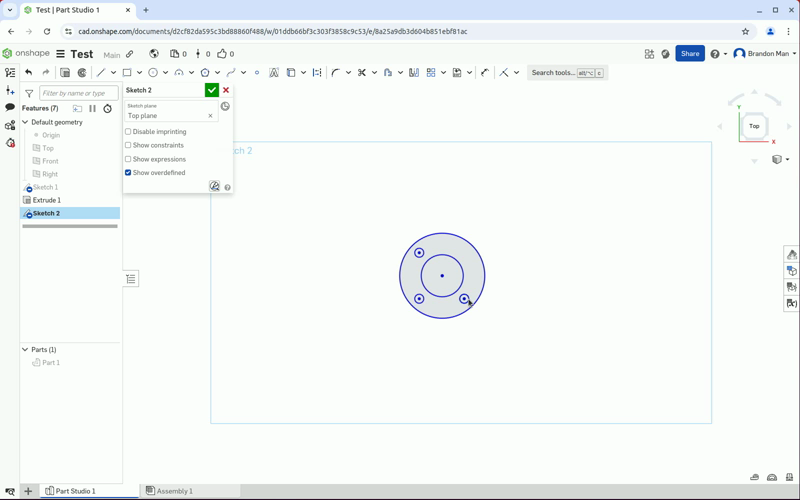
key_down(shift)
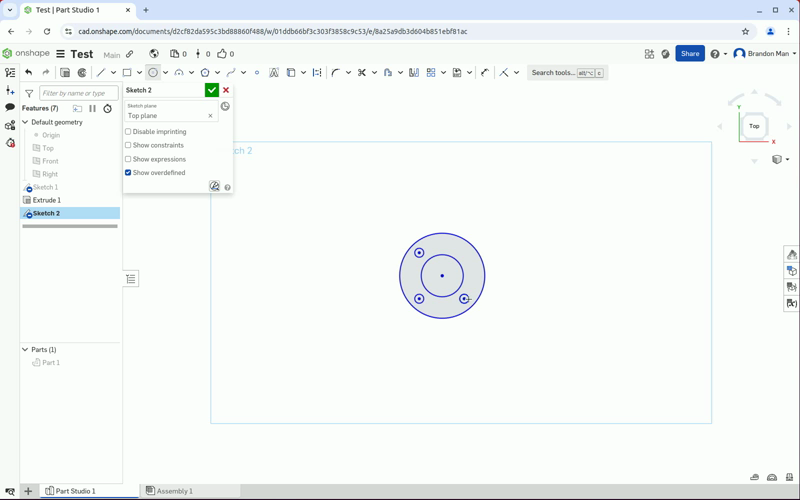
mouse_move(464, 252)
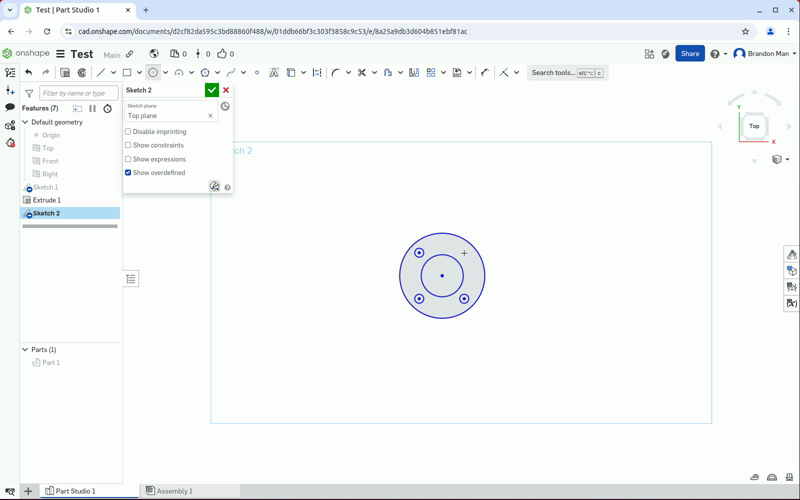
click(464, 252)
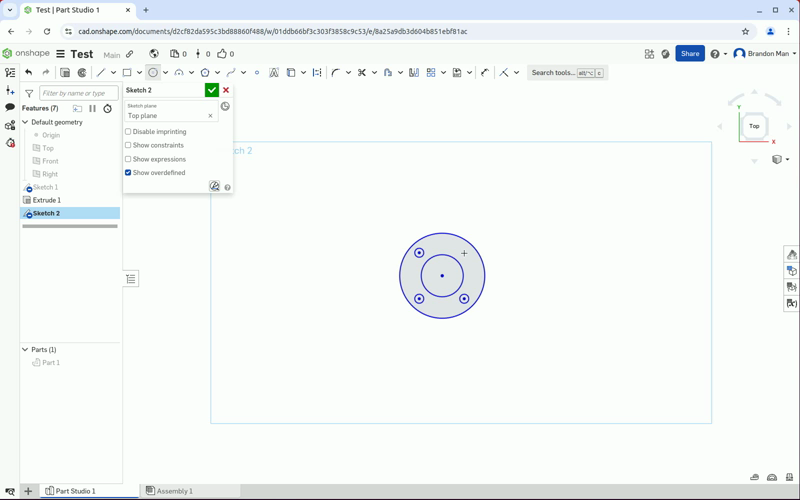
key_up(shift)
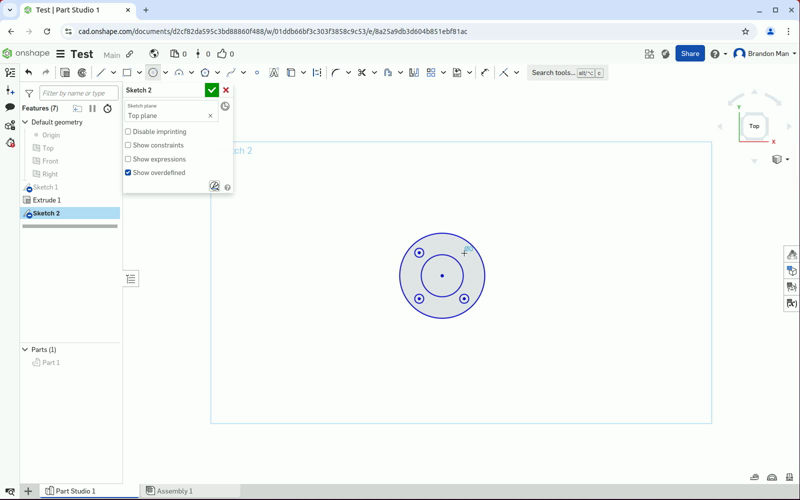
mouse_move(468, 252)
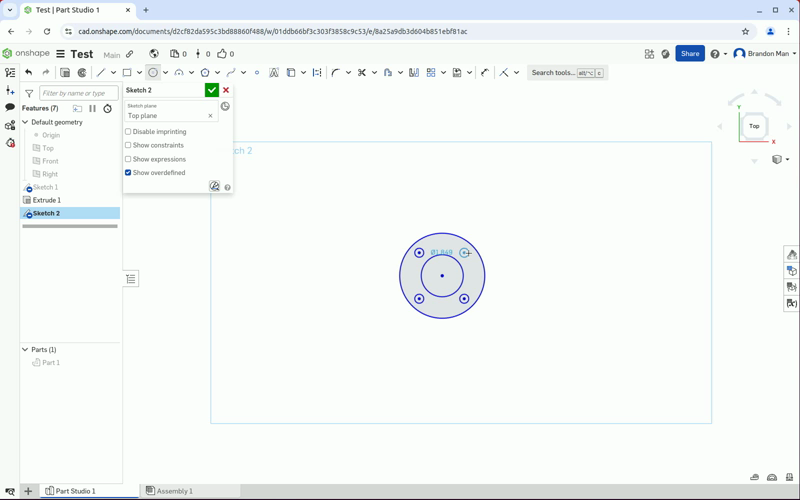
click(468, 252)
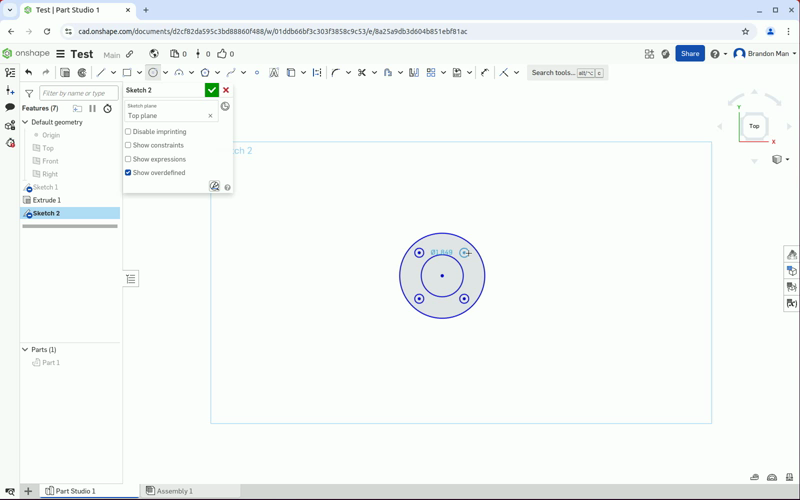
key(esc)
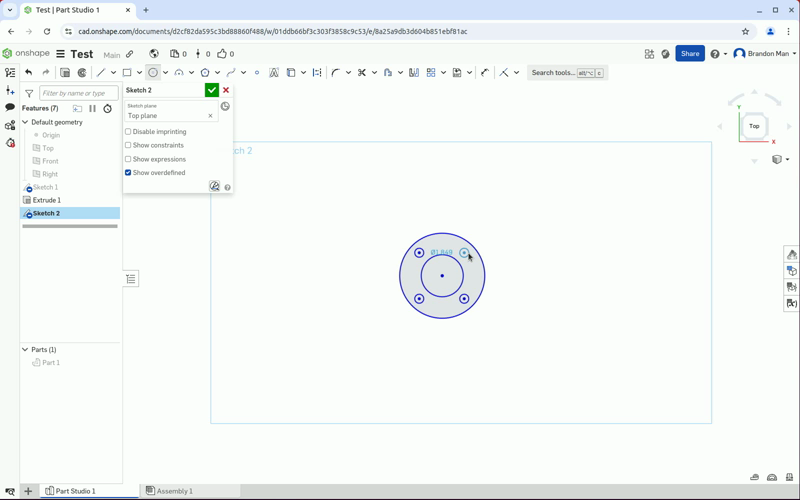
mouse_move(471, 296)
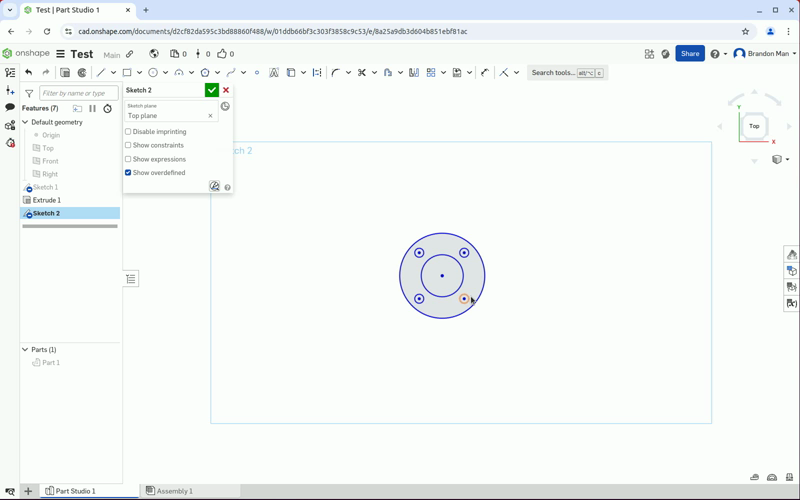
click(471, 296)
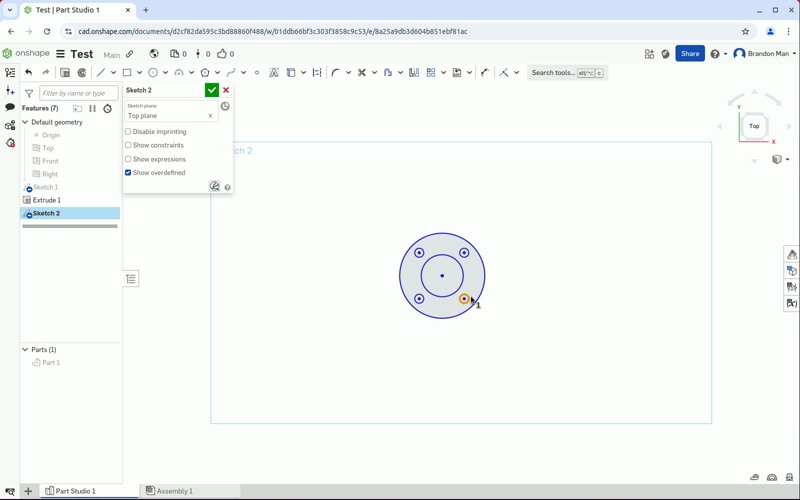
mouse_move(73, 352)
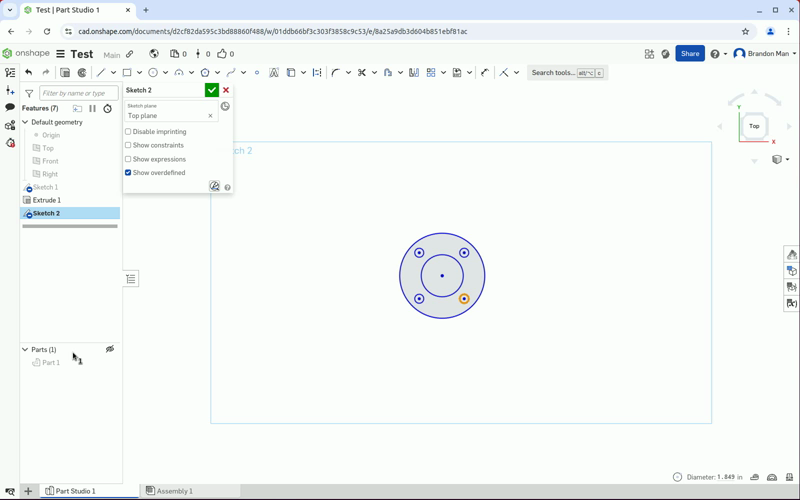
key(shift+y)
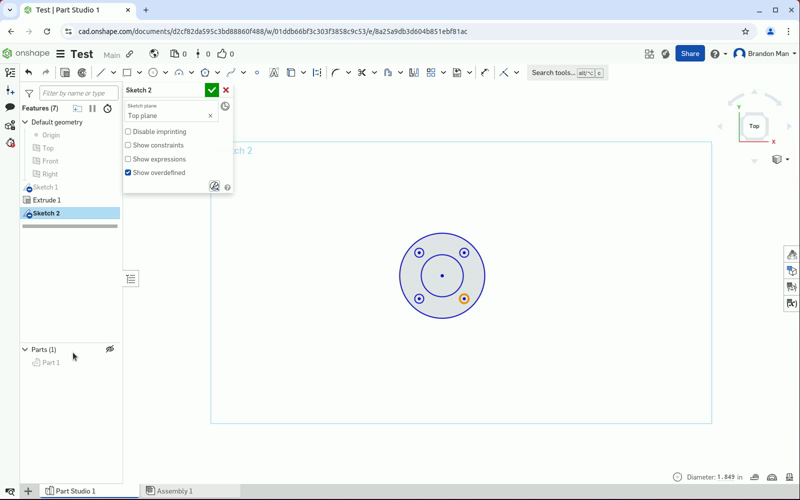
key(shift+e)
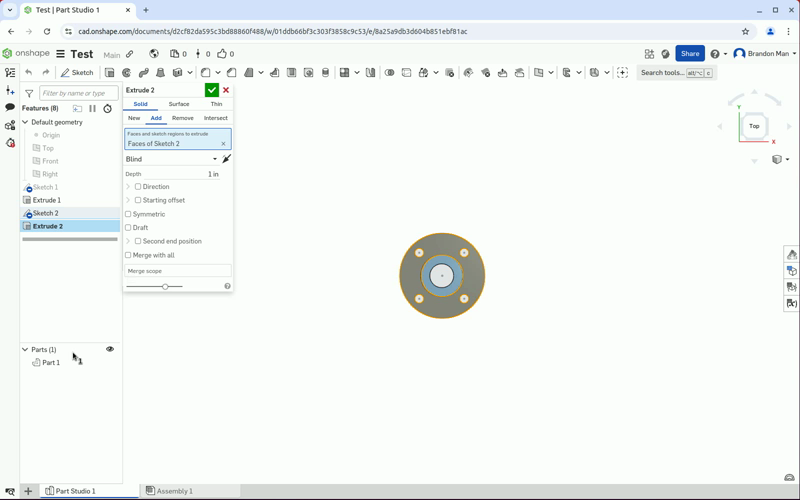
mouse_move(143, 106)
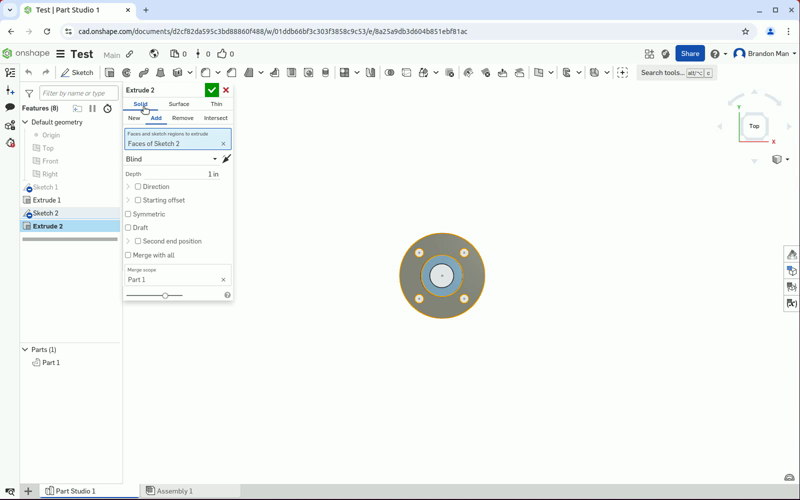
click(143, 106)
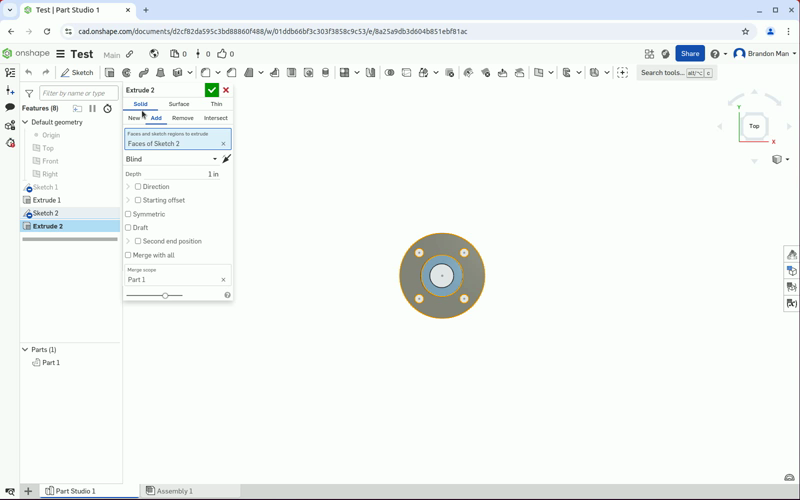
mouse_move(137, 120)
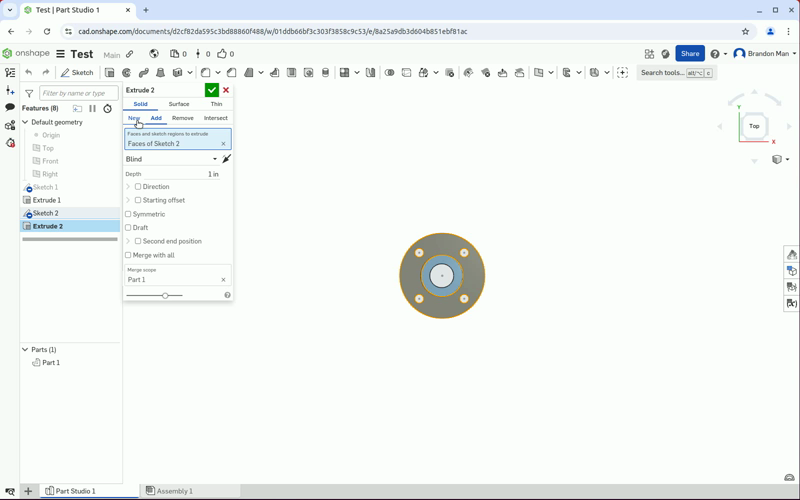
click(137, 120)
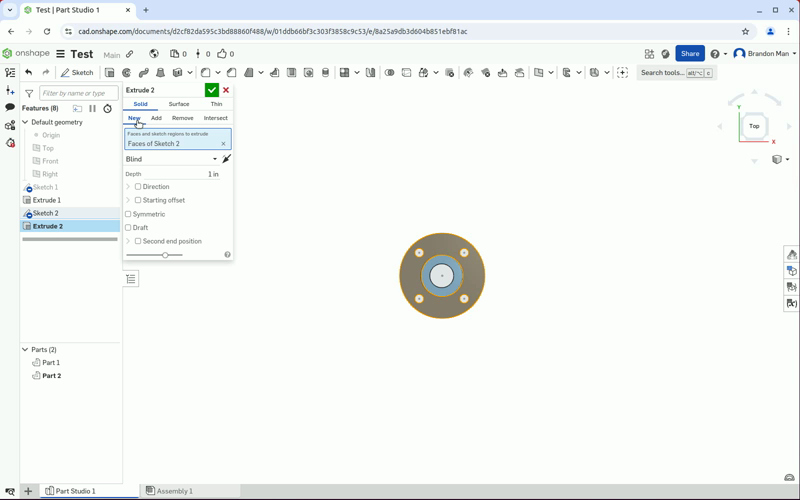
key(tab, 4)
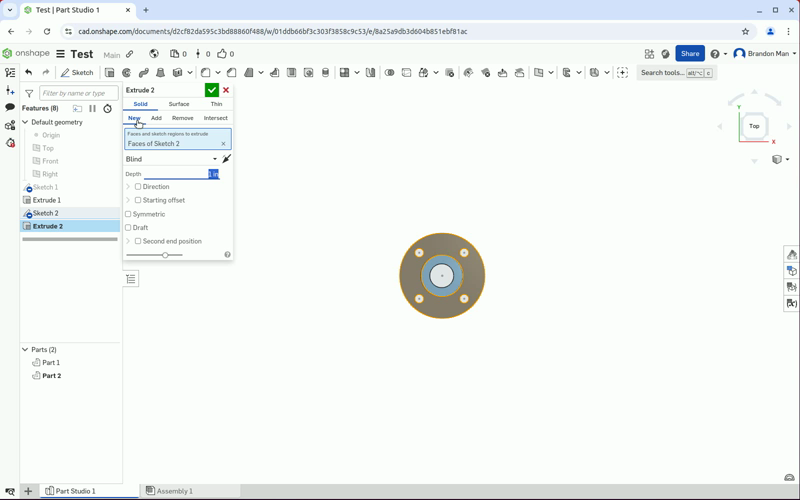
text(2.407)
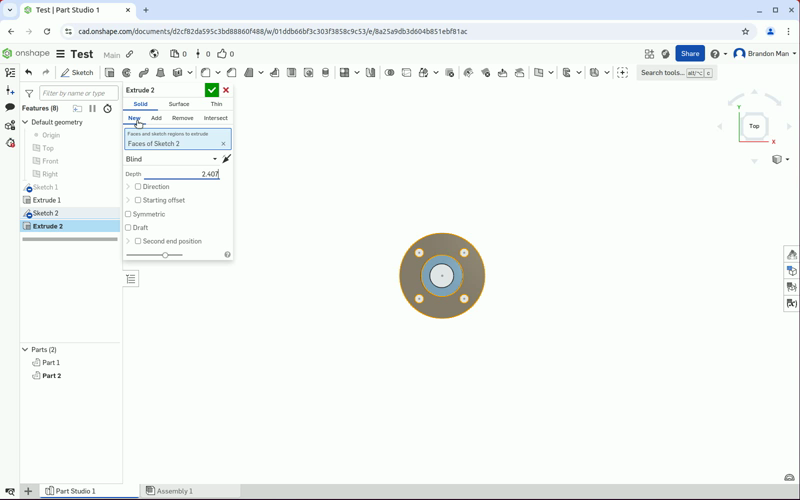
key(enter)
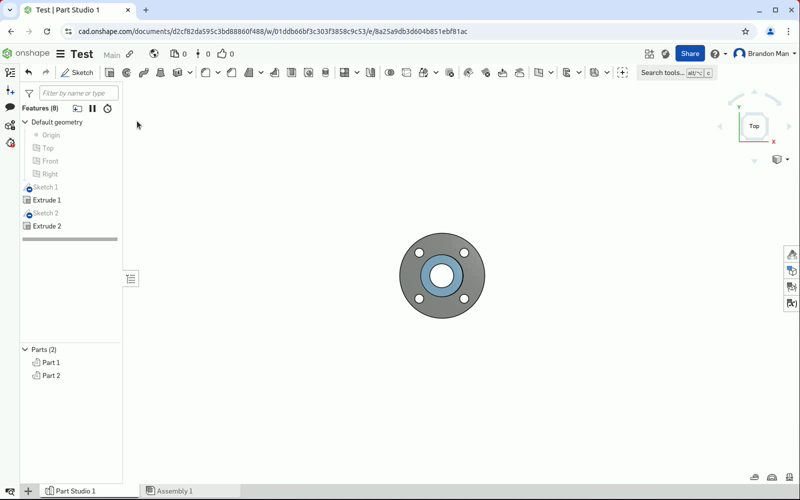
key(shift+h)
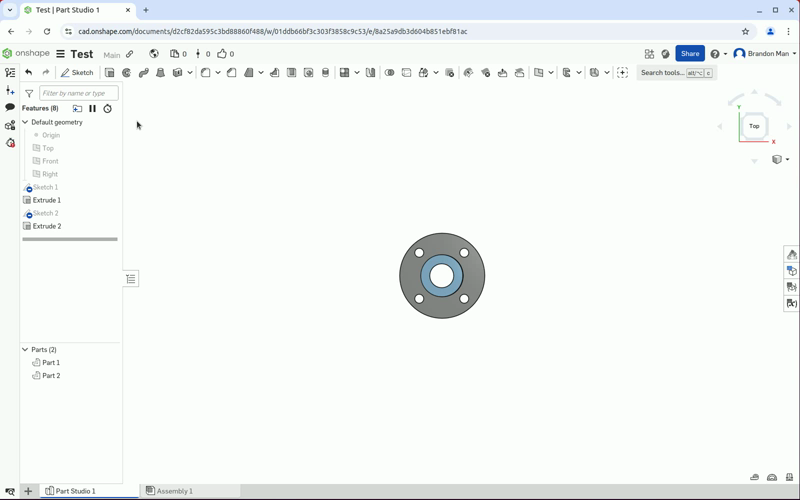
key(shift+h)
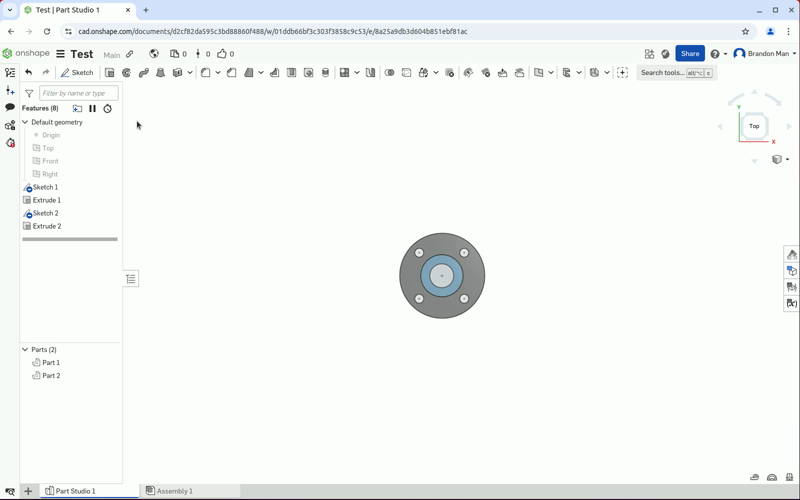
key(shift+7)
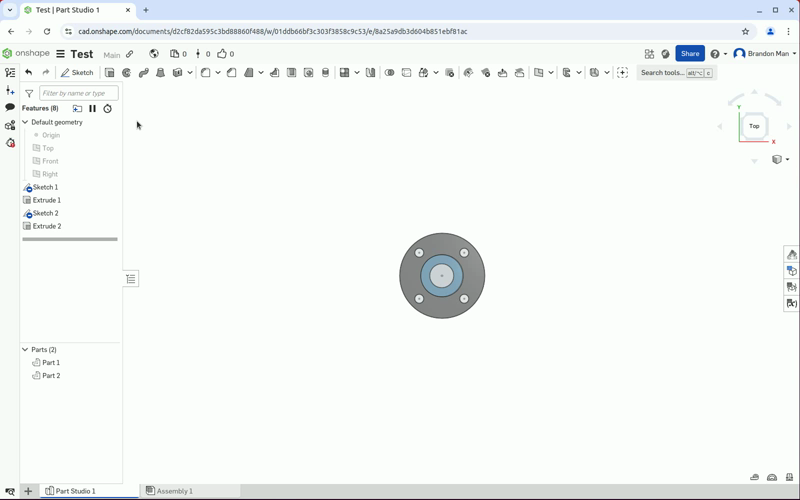
key(up, 3)
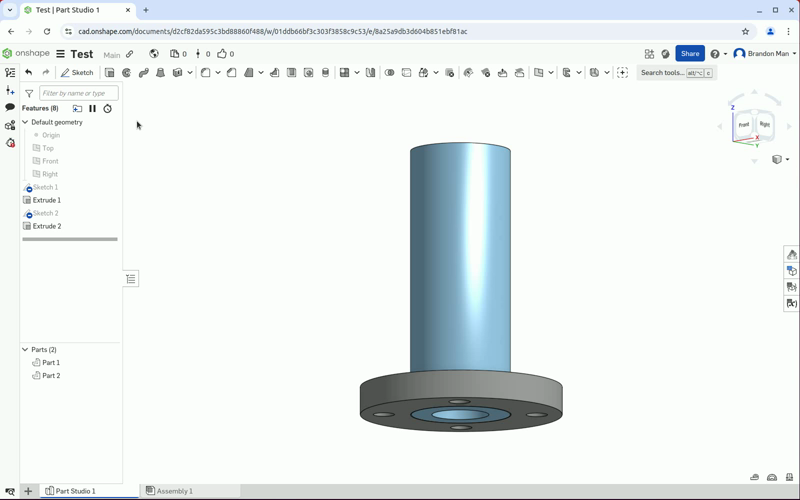
key(left, 3)
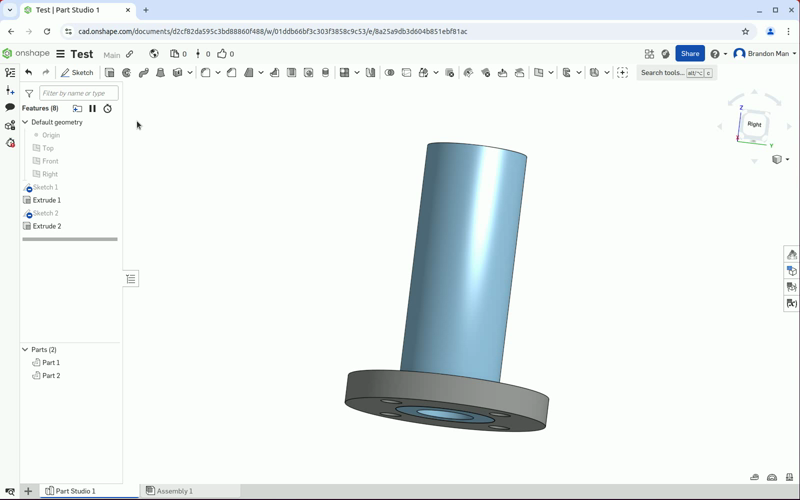
key(right, 3)
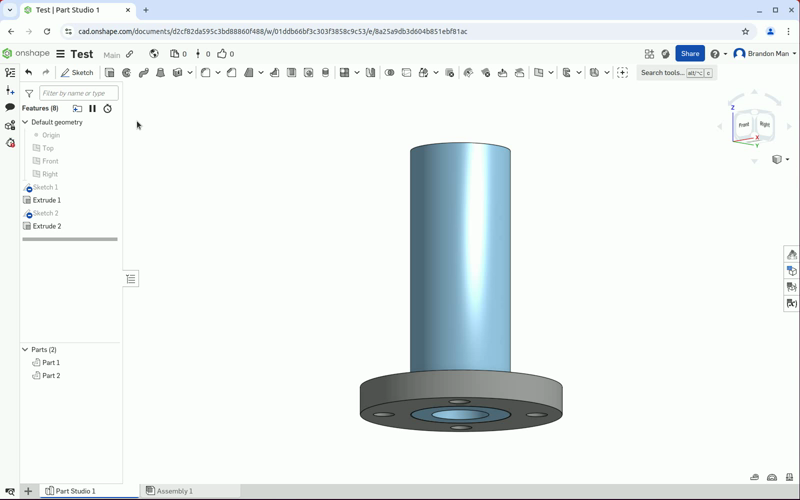
key(down, 3)
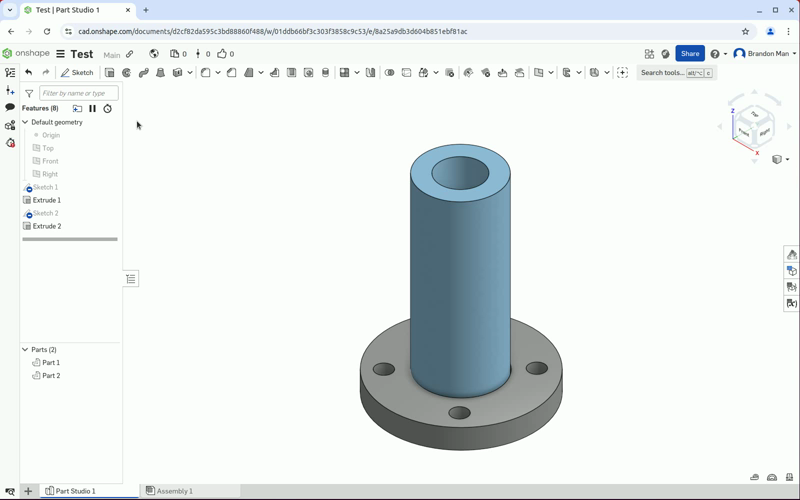
mouse_move(73, 189)
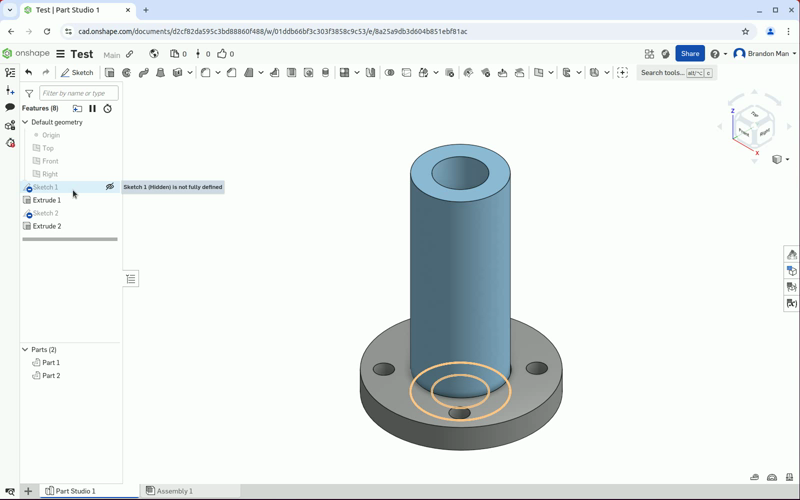
click(73, 189)